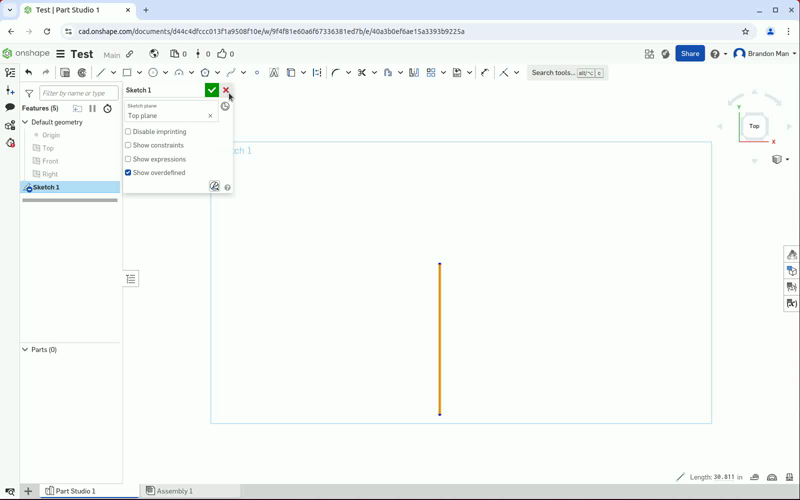
key(shift+h)
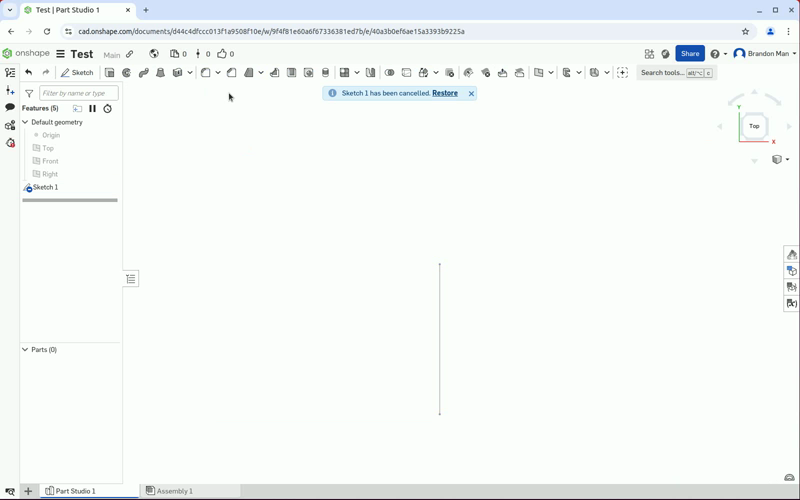
key(shift+s)
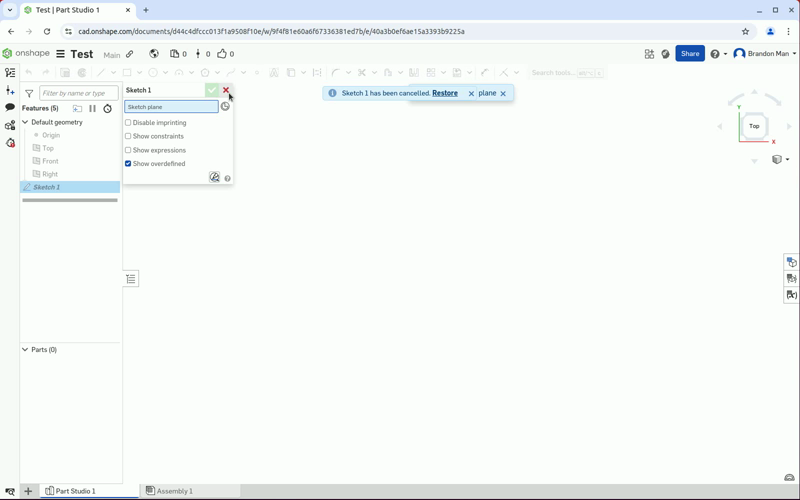
mouse_move(73, 150)
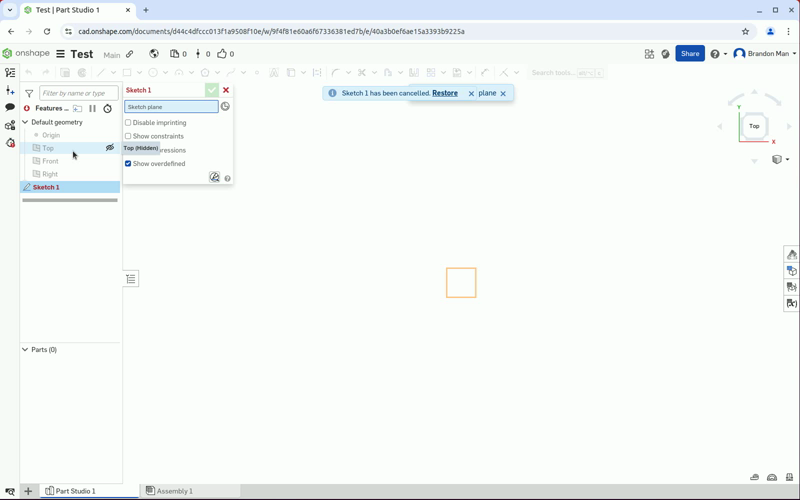
click(73, 150)
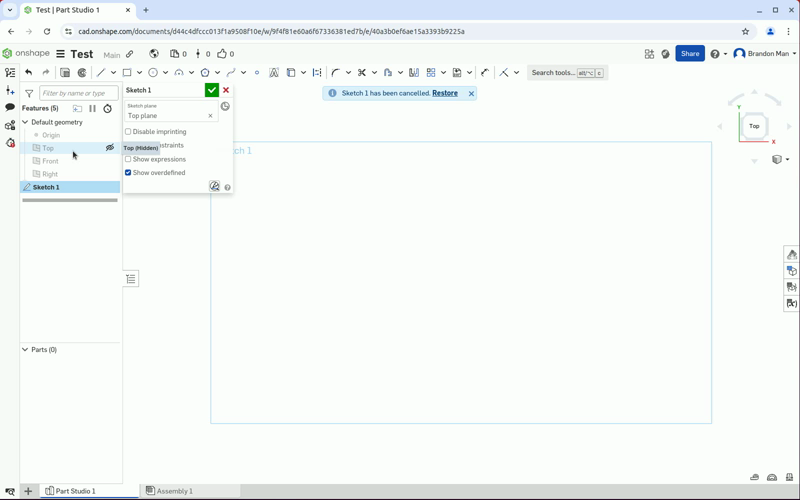
mouse_move(73, 352)
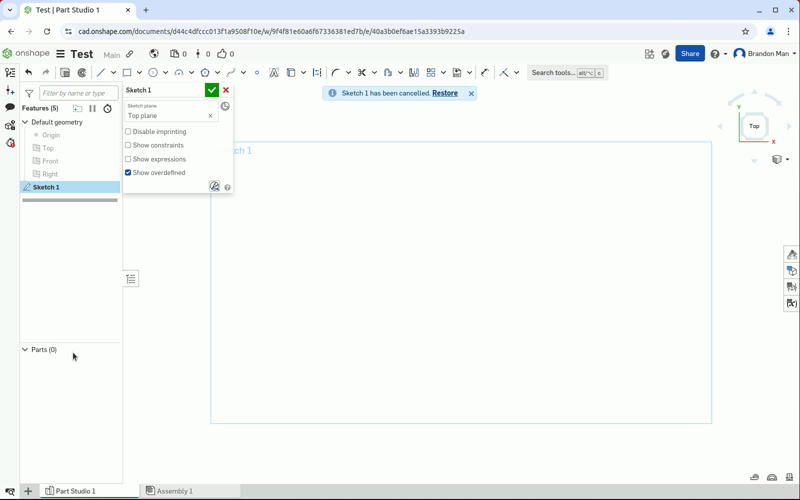
key(y)
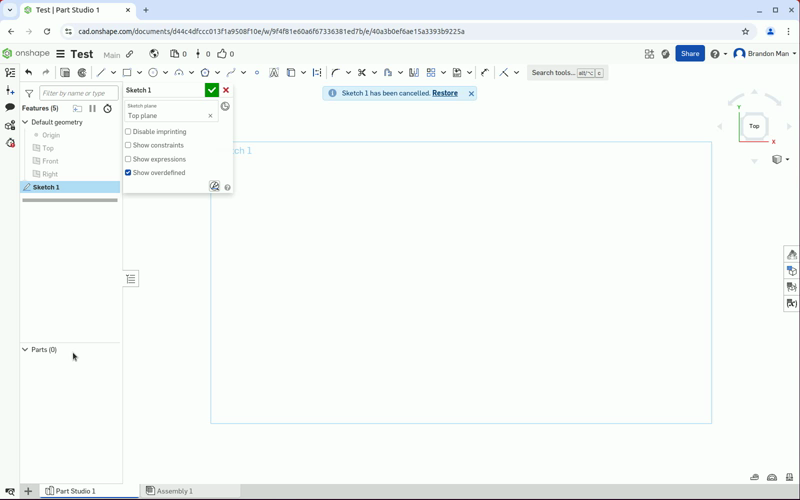
key(l)
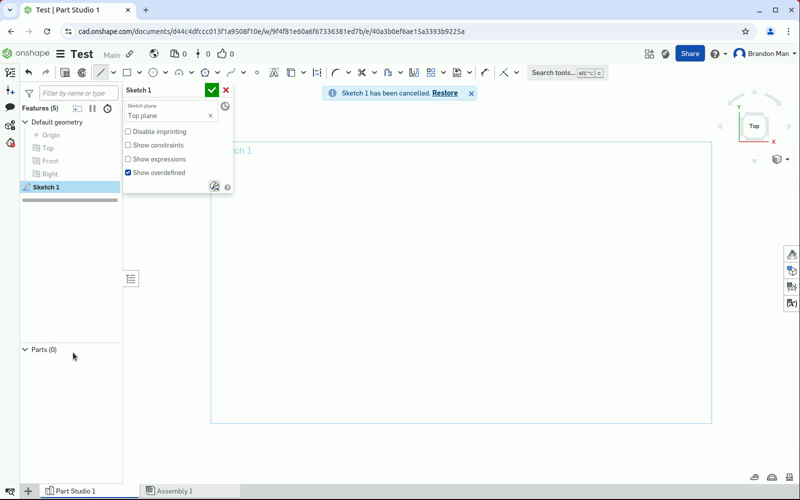
key_down(shift)
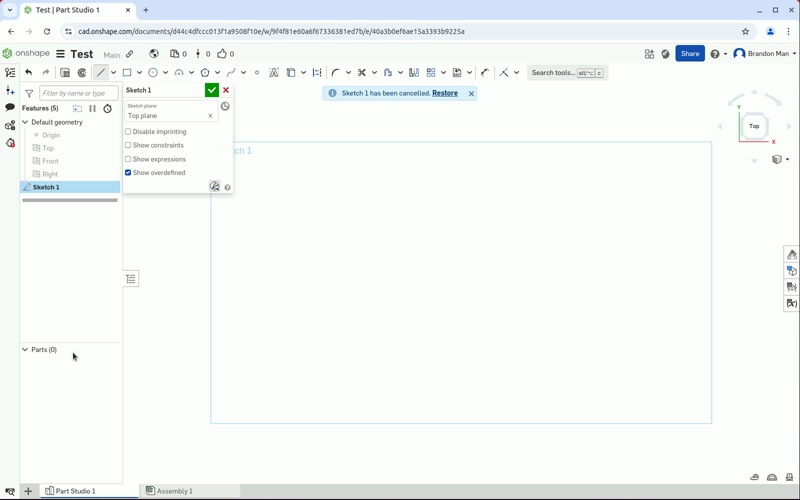
mouse_move(349, 282)
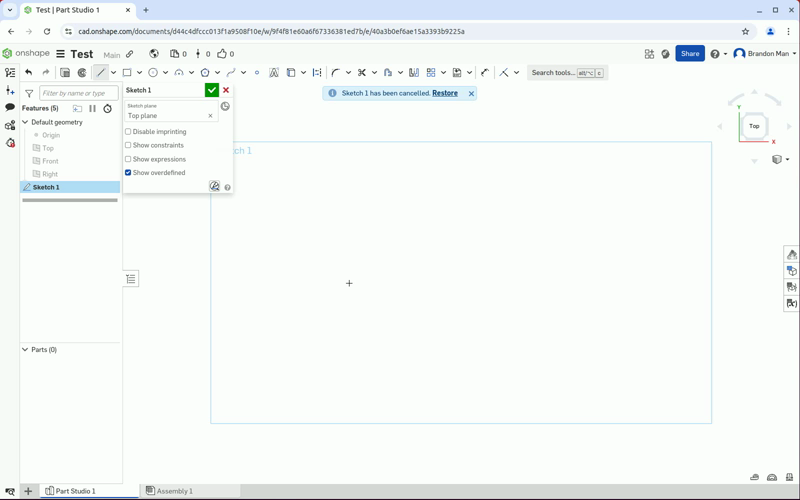
click(349, 282)
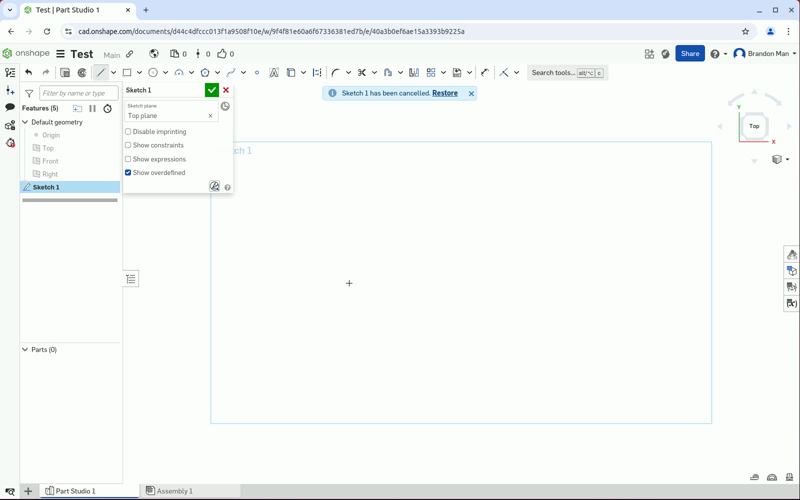
key_up(shift)
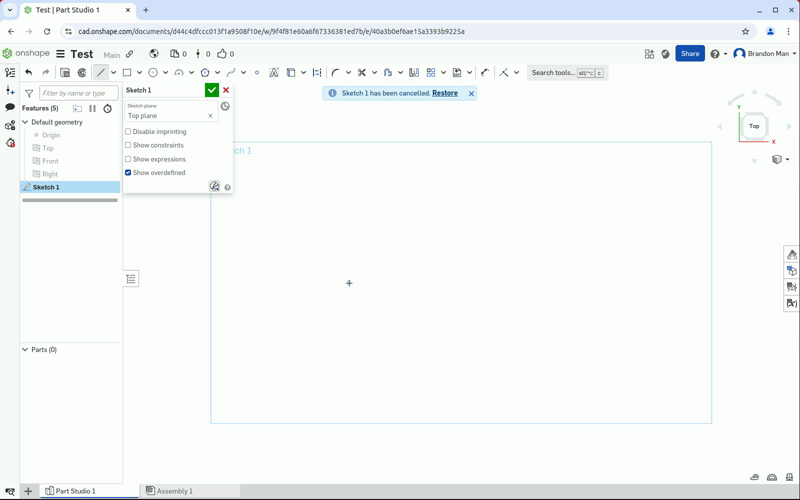
key_down(shift)
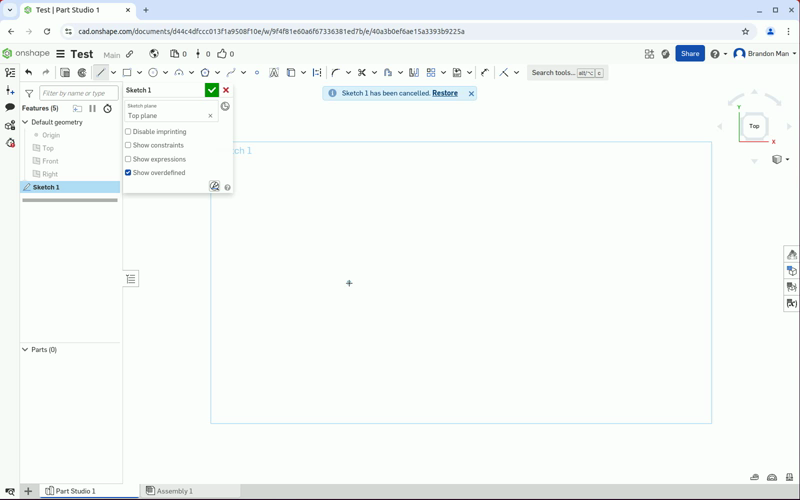
mouse_move(405, 378)
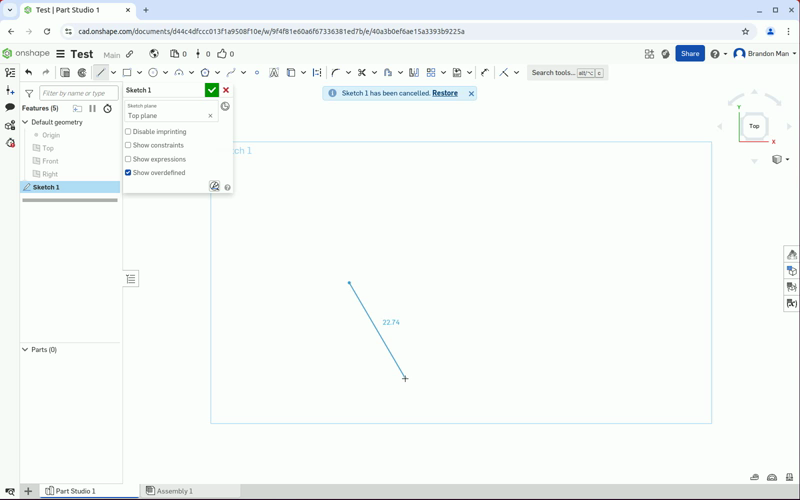
click(405, 378)
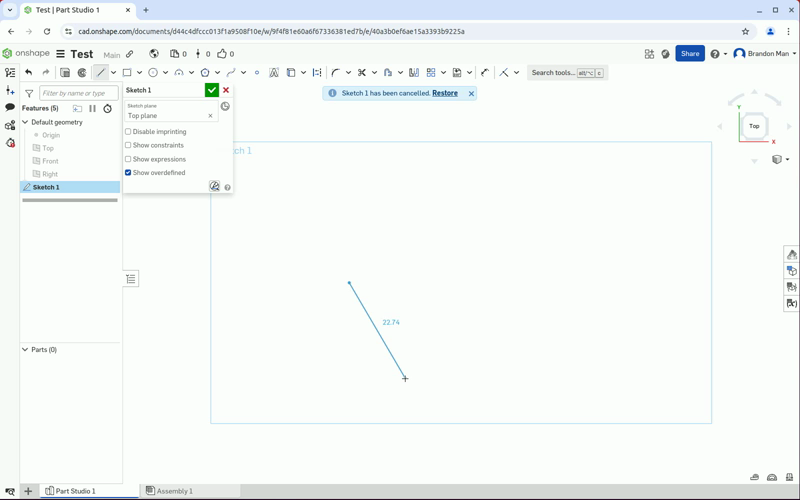
key_up(shift)
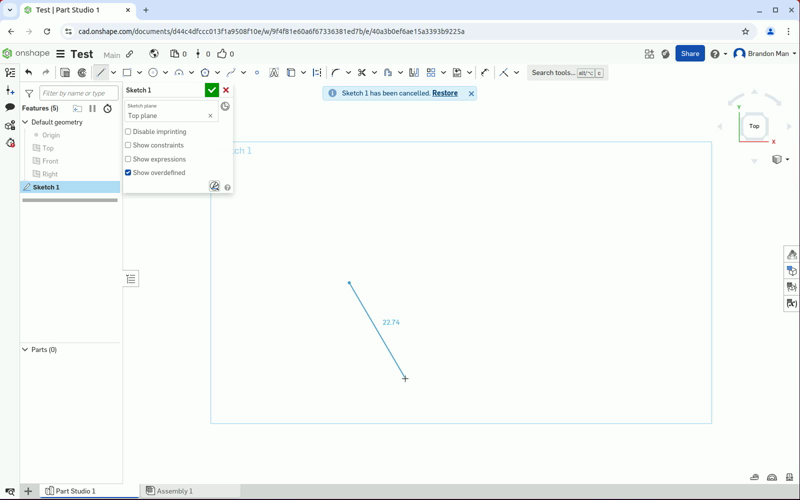
key_down(shift)
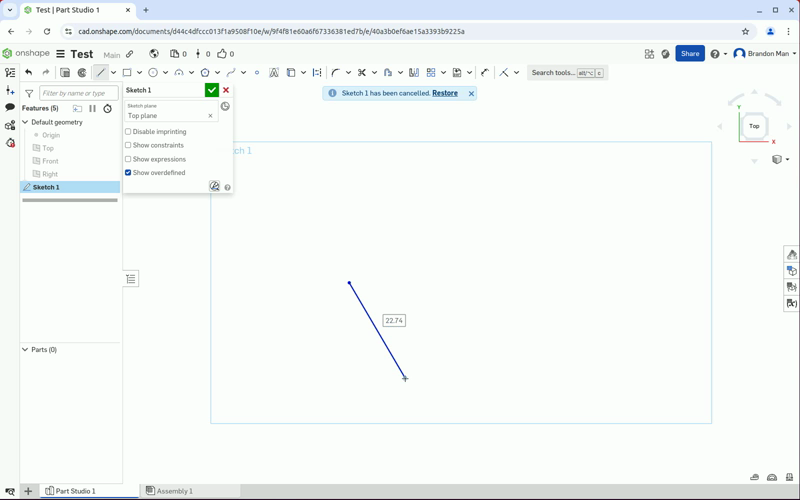
mouse_move(514, 378)
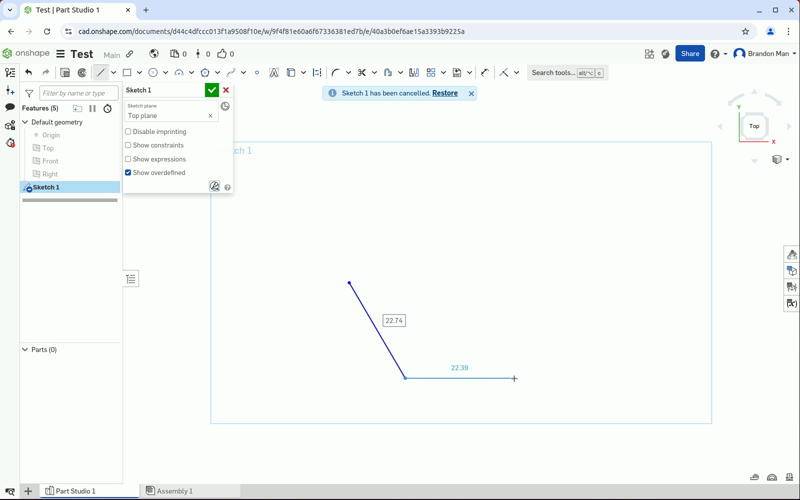
click(514, 378)
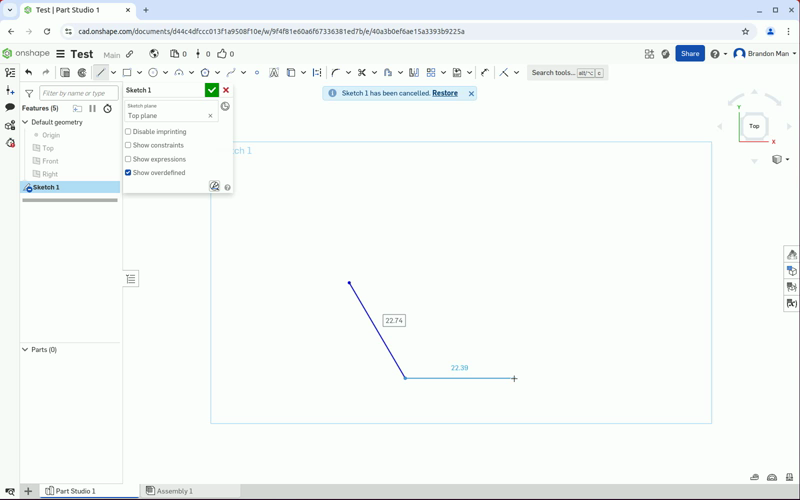
key_up(shift)
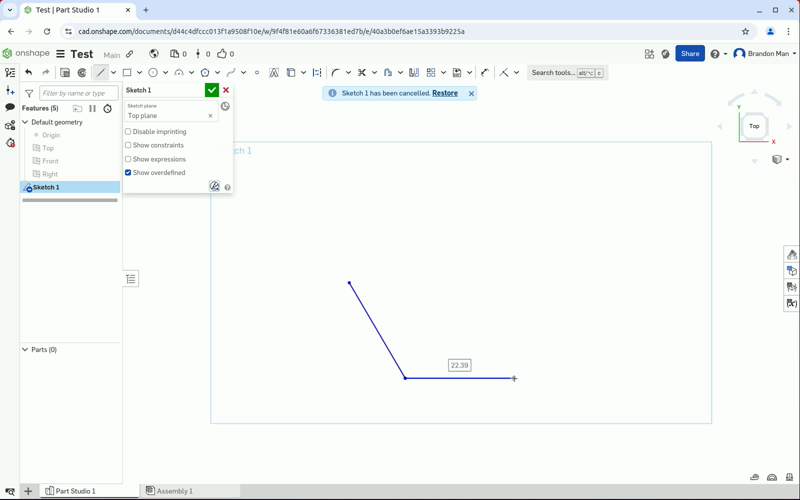
key_down(shift)
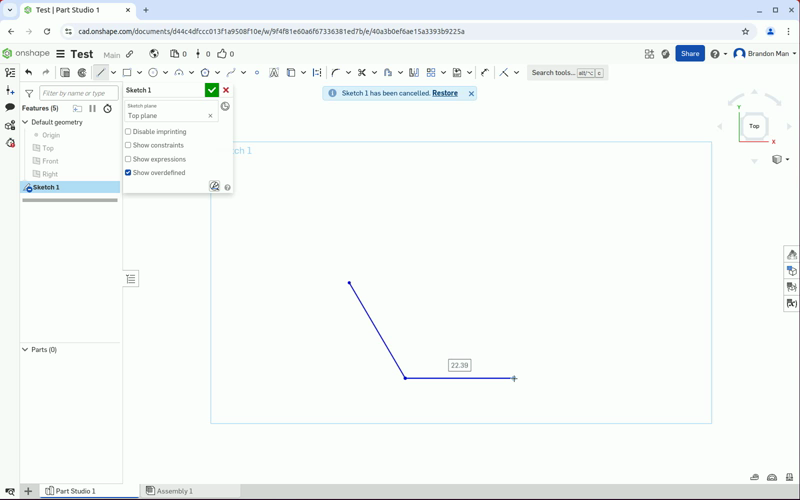
mouse_move(569, 282)
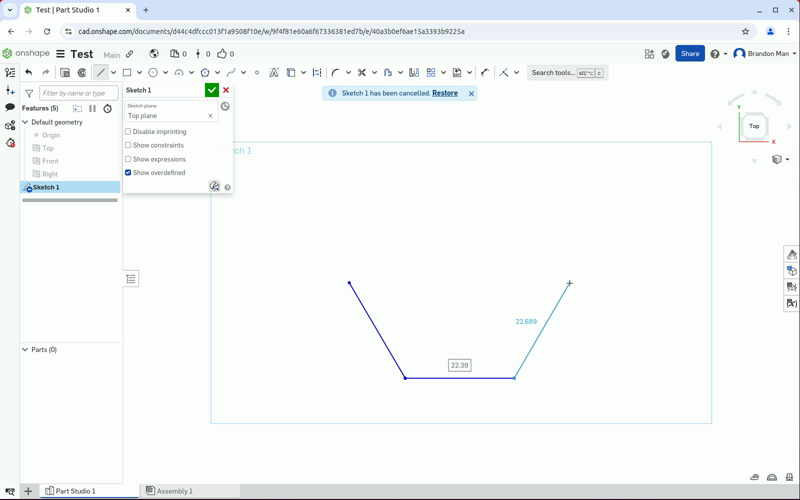
click(569, 282)
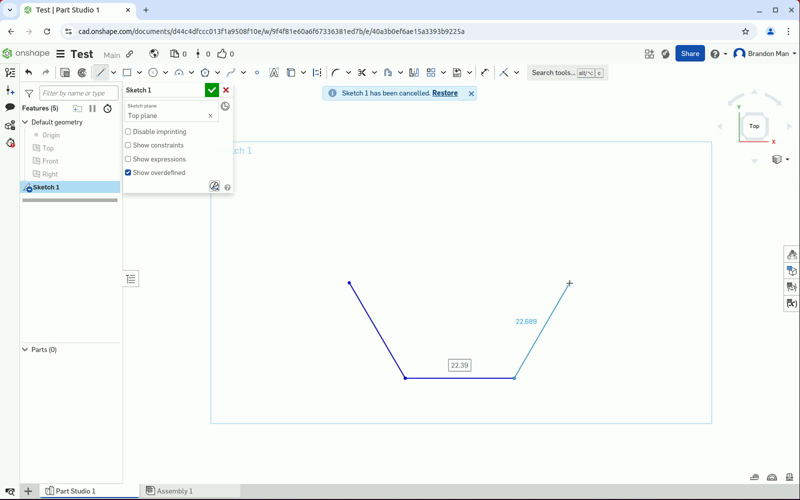
key_up(shift)
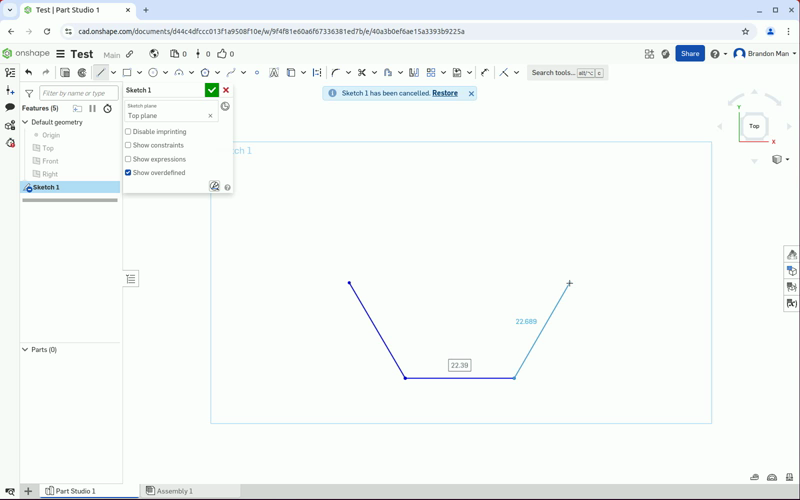
key_down(shift)
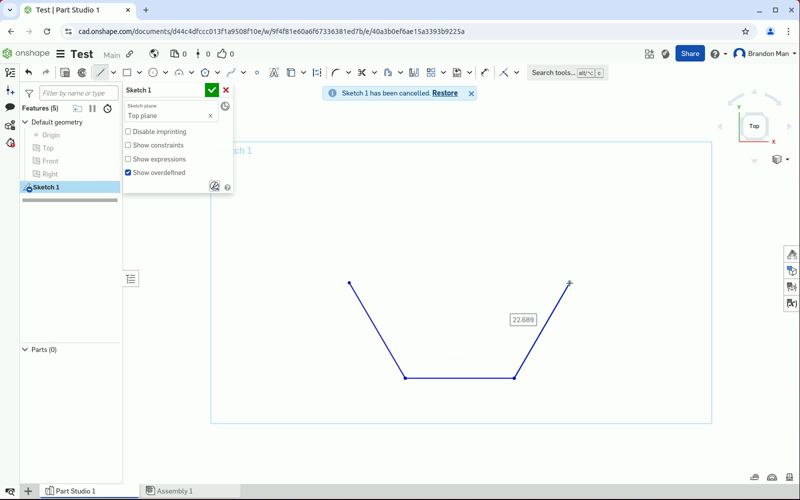
mouse_move(514, 187)
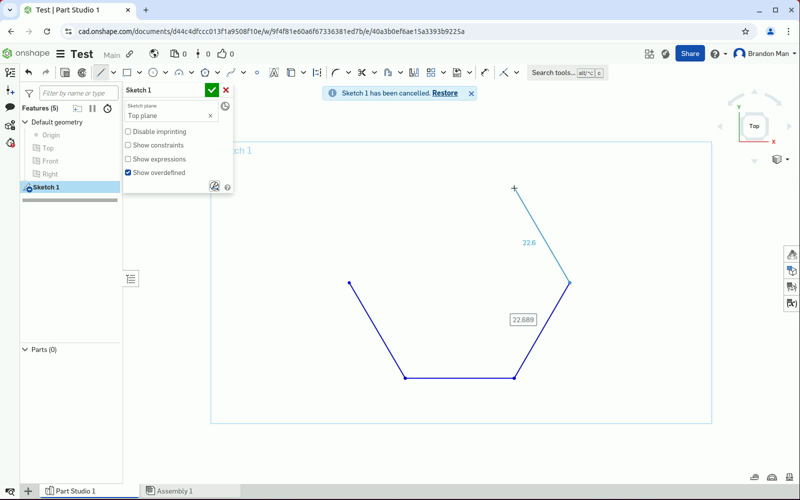
click(514, 187)
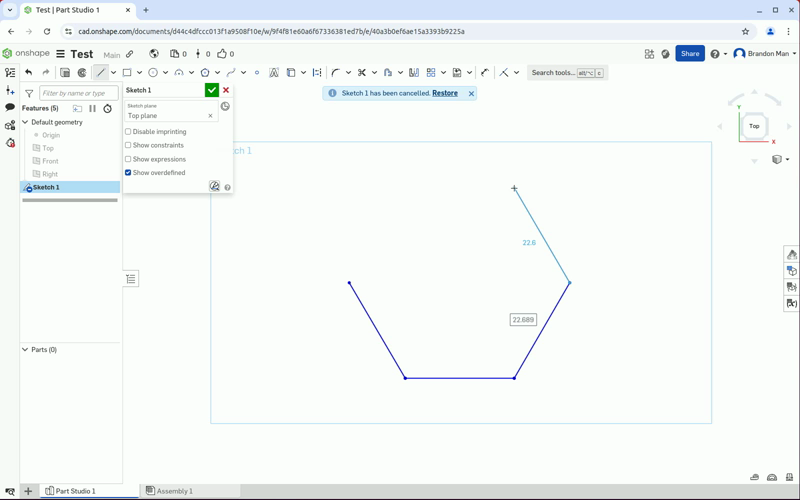
key_up(shift)
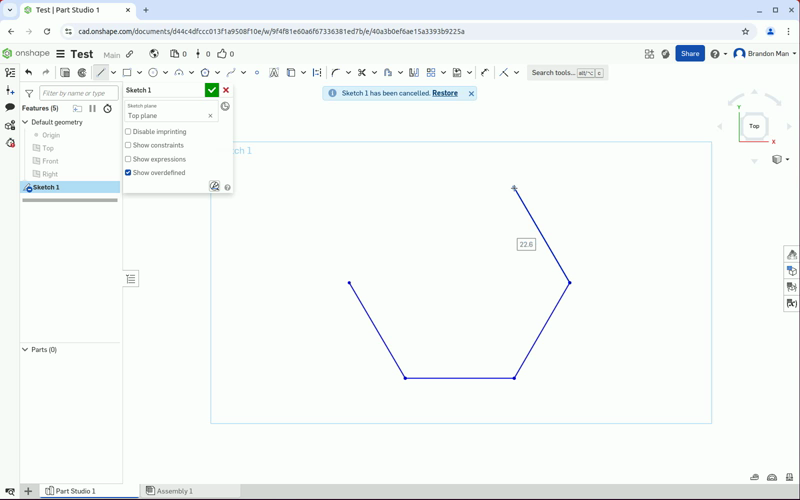
key_down(shift)
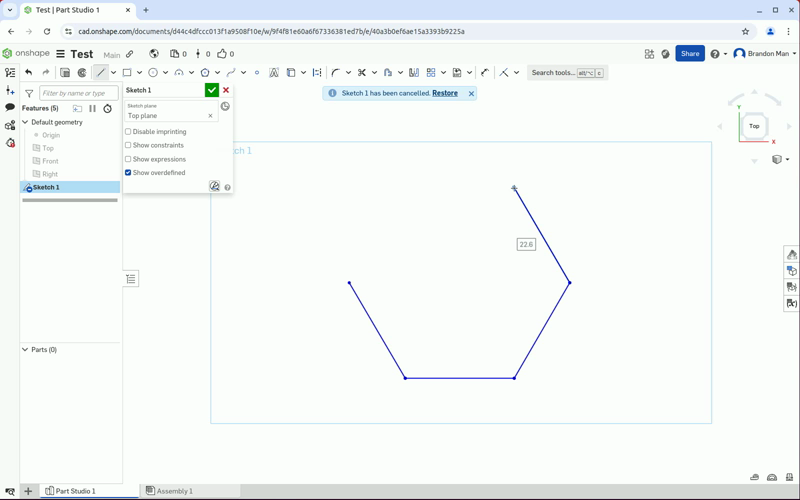
mouse_move(405, 187)
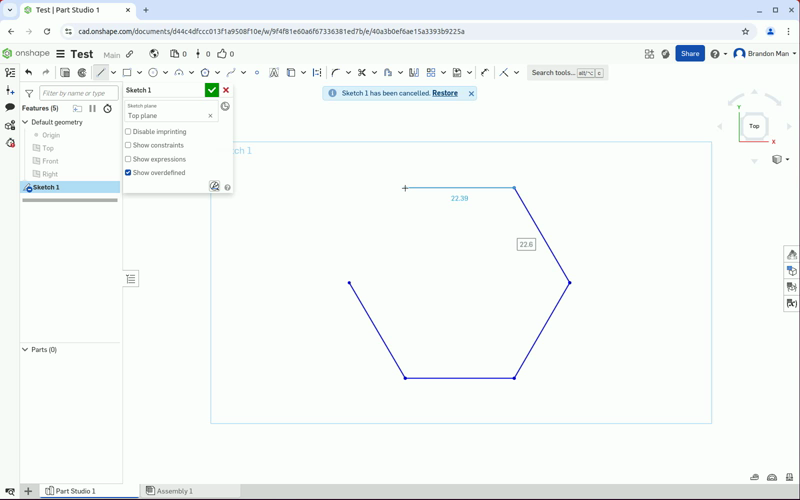
click(405, 187)
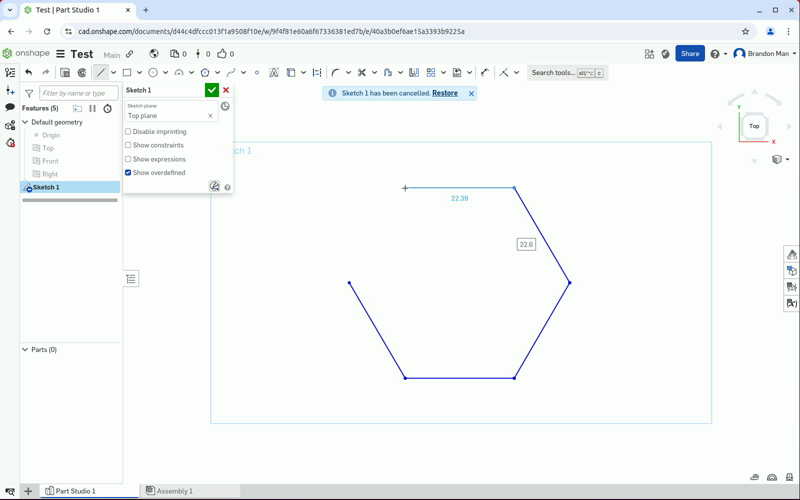
key_up(shift)
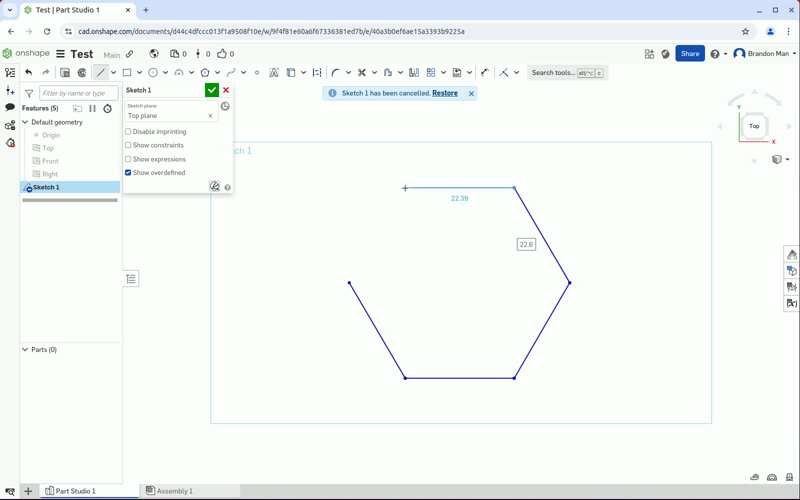
key_down(shift)
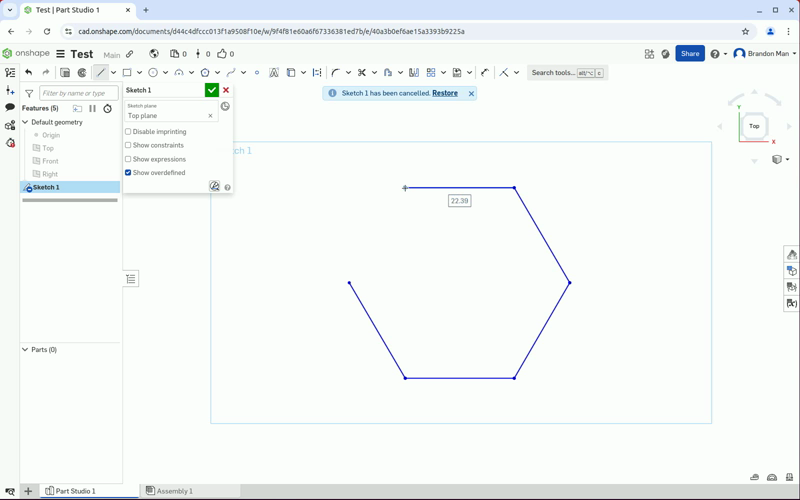
mouse_move(349, 282)
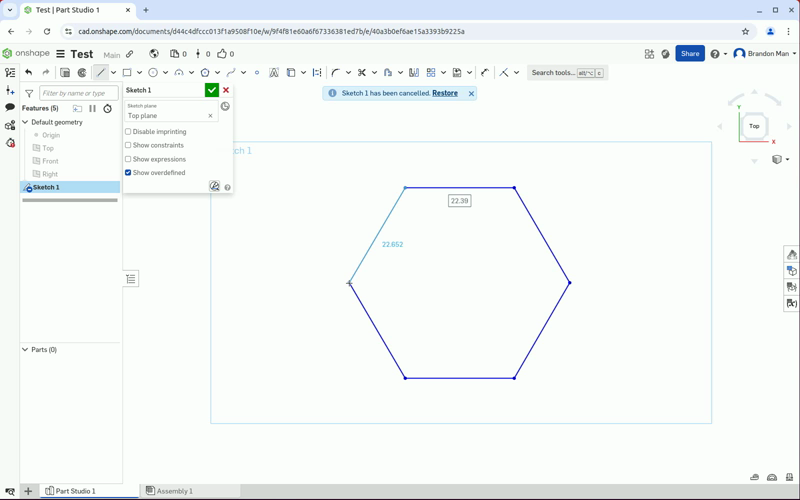
key_up(shift)
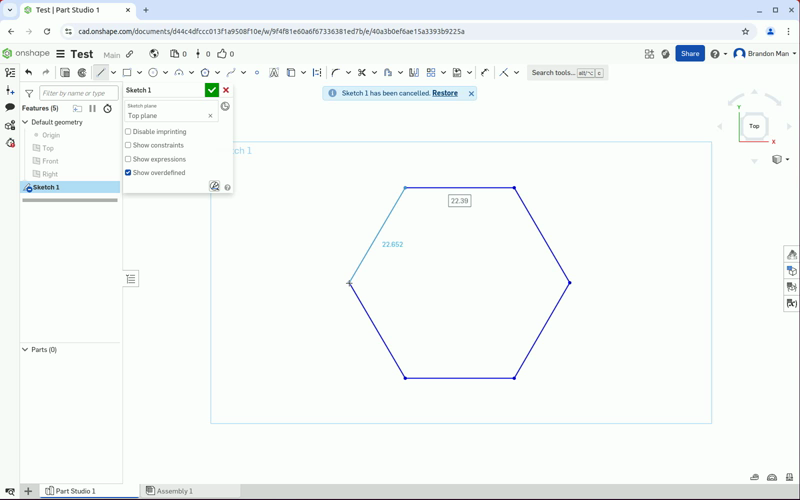
click(349, 282)
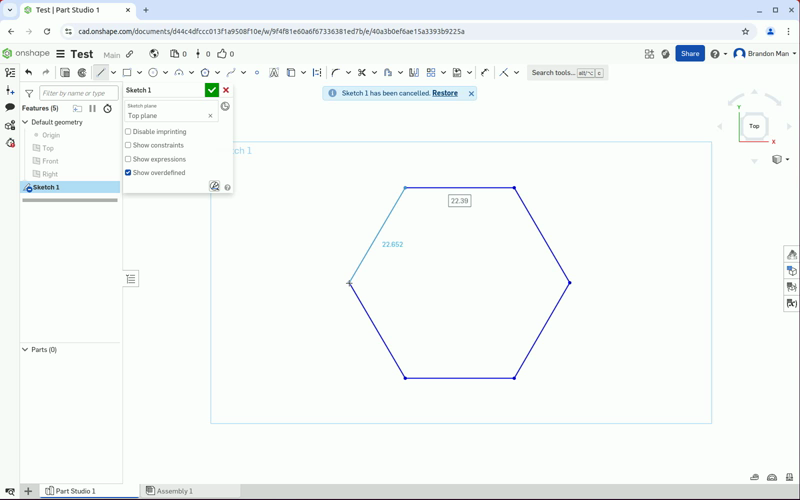
key(esc)
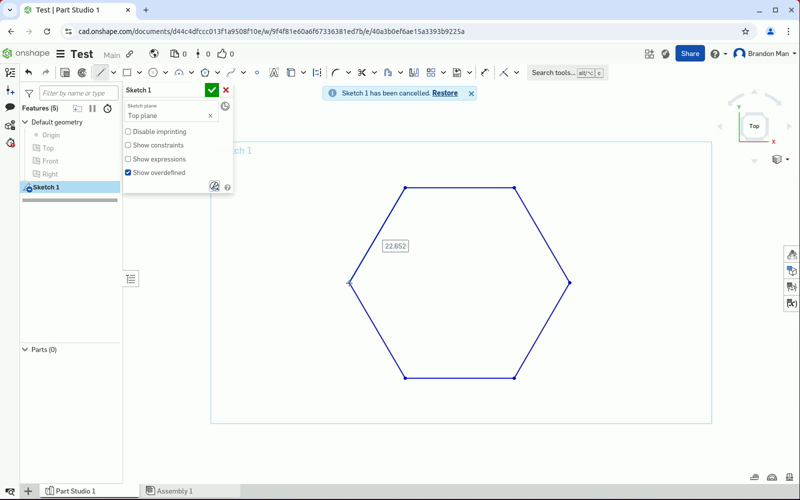
mouse_move(459, 251)
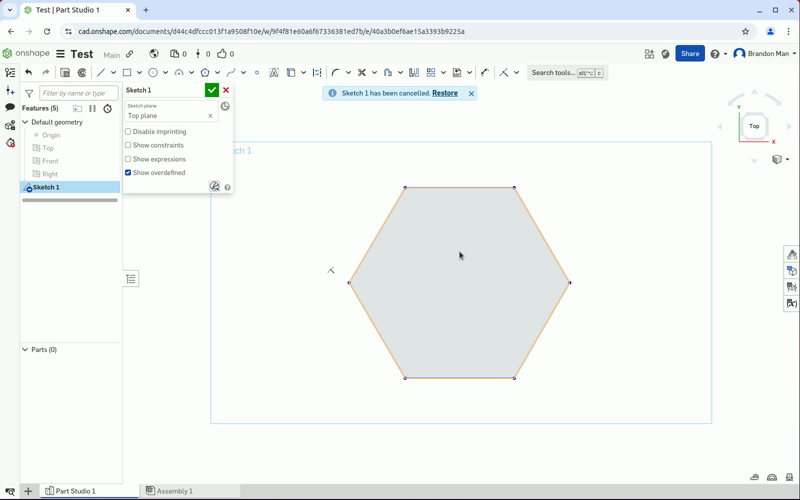
click(459, 251)
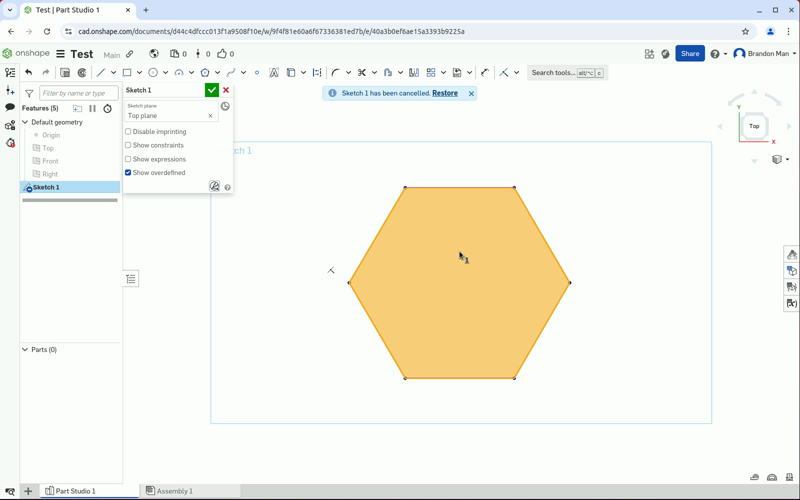
mouse_move(73, 352)
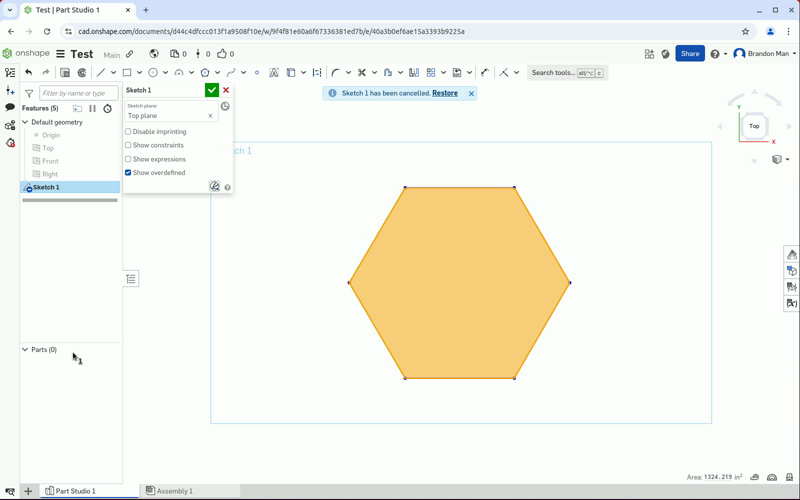
key(shift+y)
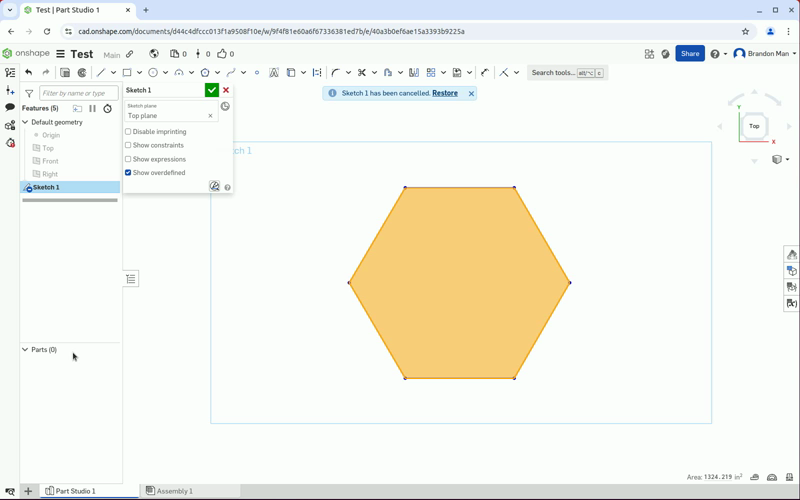
key(shift+e)
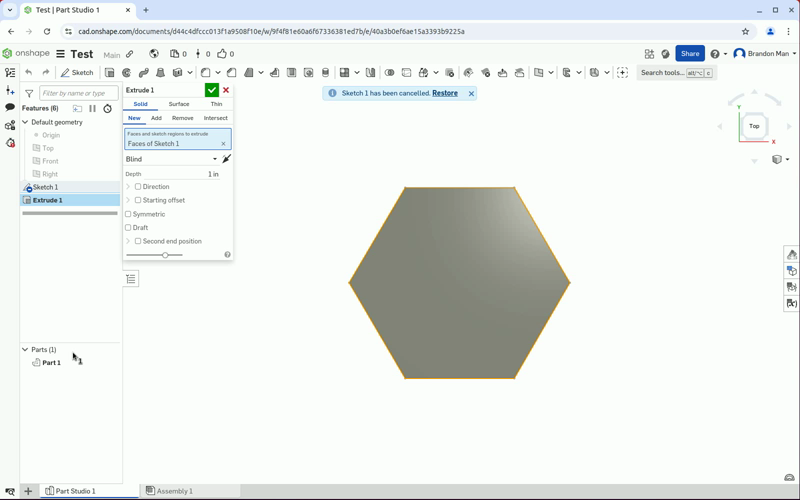
mouse_move(143, 106)
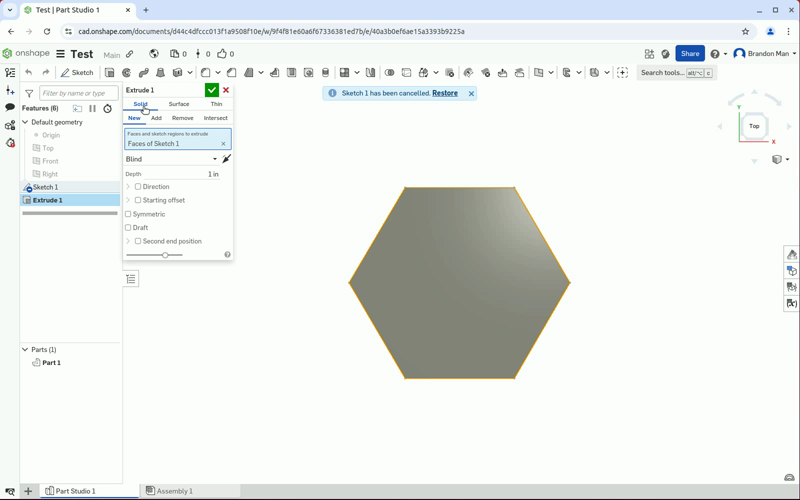
click(143, 106)
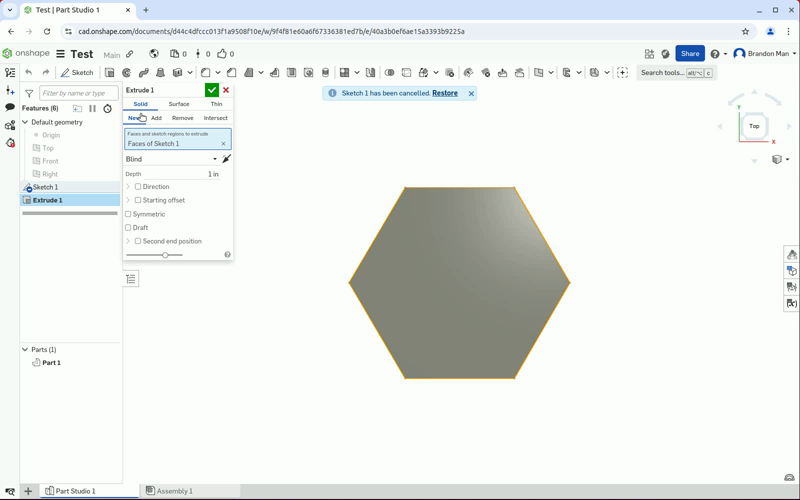
mouse_move(137, 120)
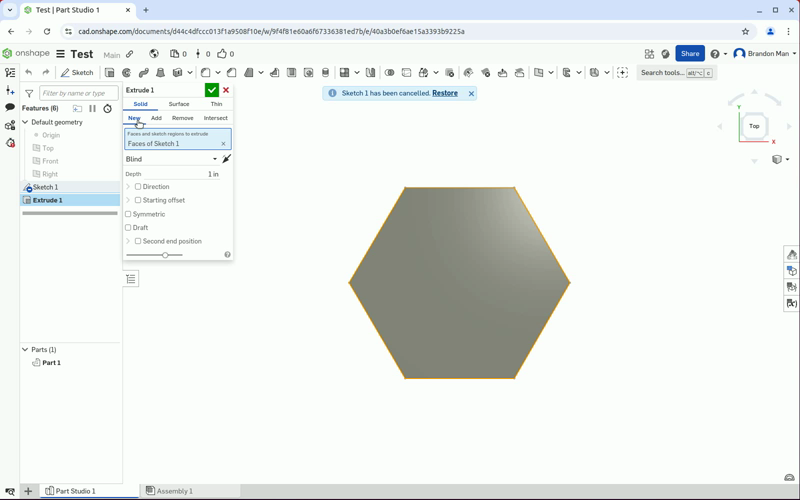
click(137, 120)
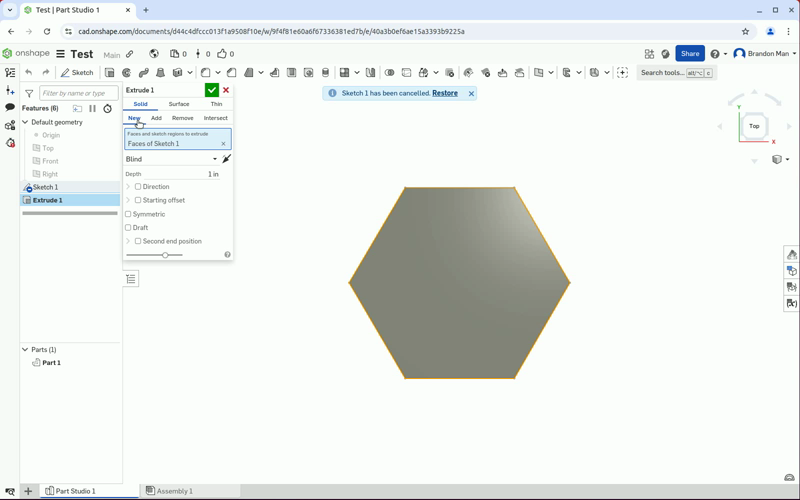
key(tab, 4)
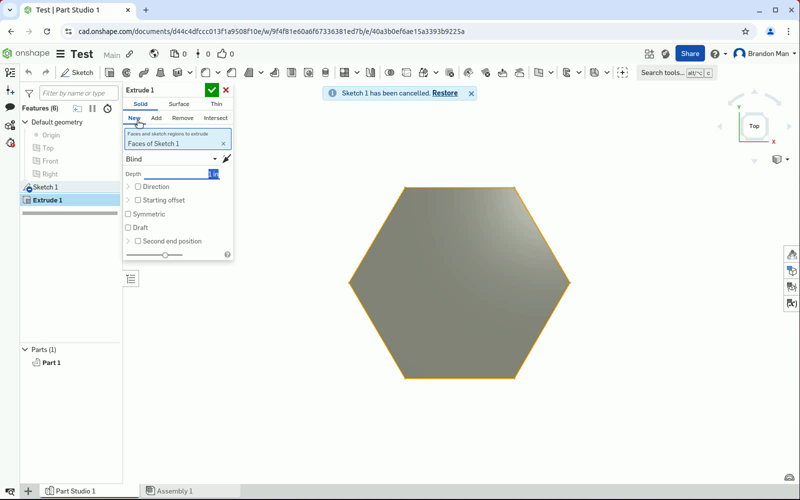
text(15.405)
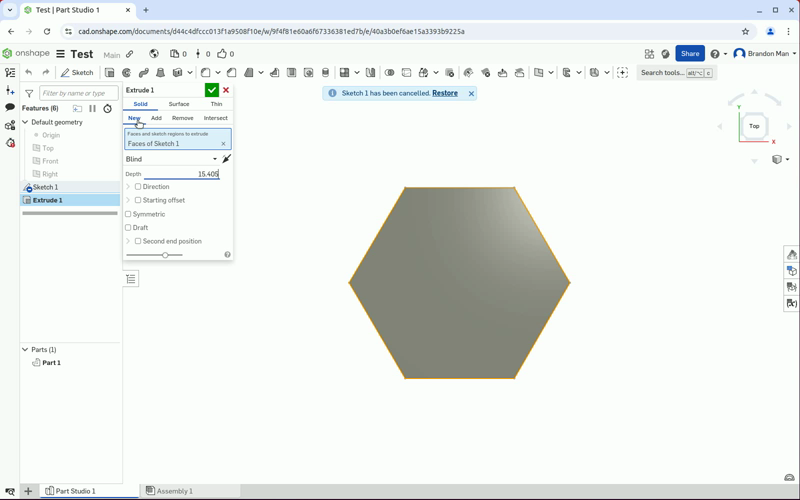
key(enter)
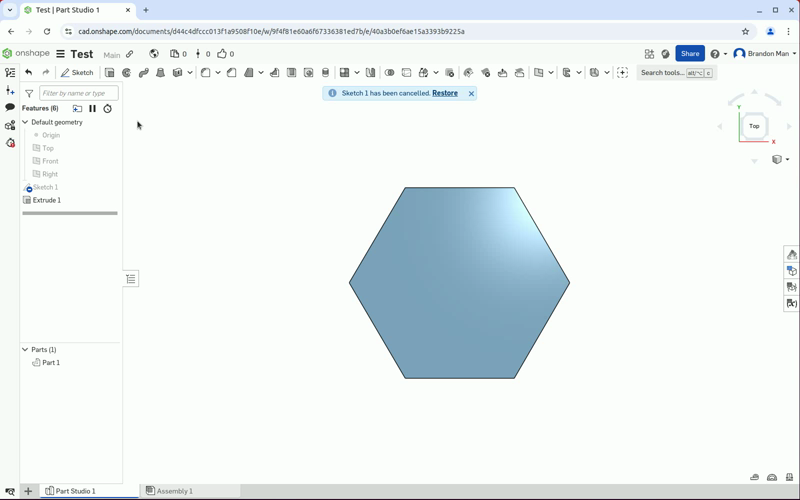
key(shift+h)
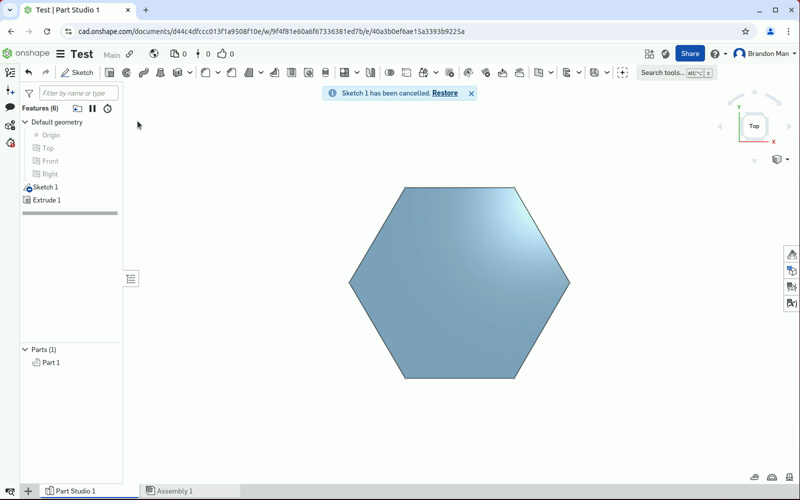
key(shift+h)
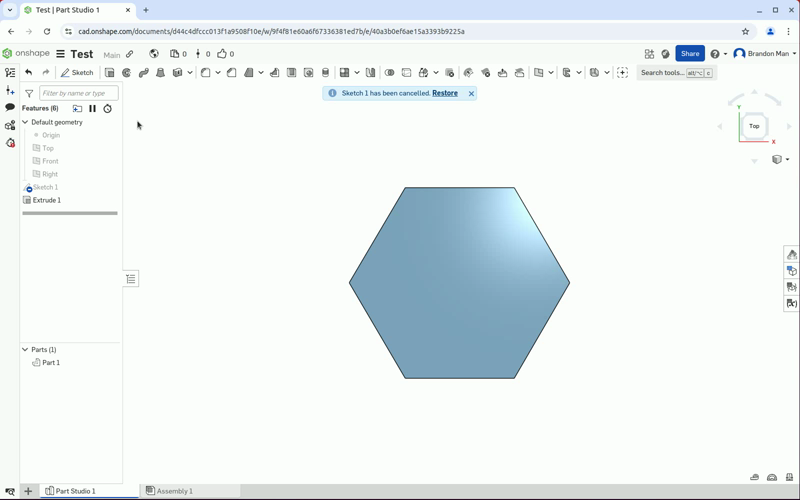
mouse_move(73, 189)
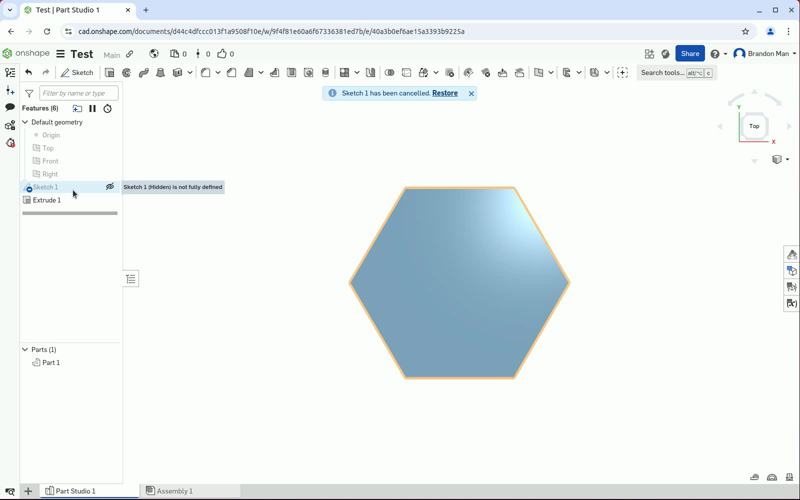
click(73, 189)
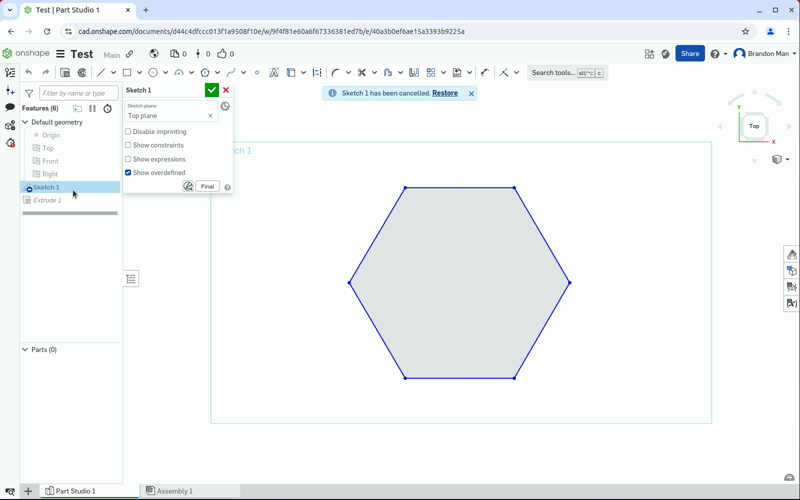
mouse_move(229, 92)
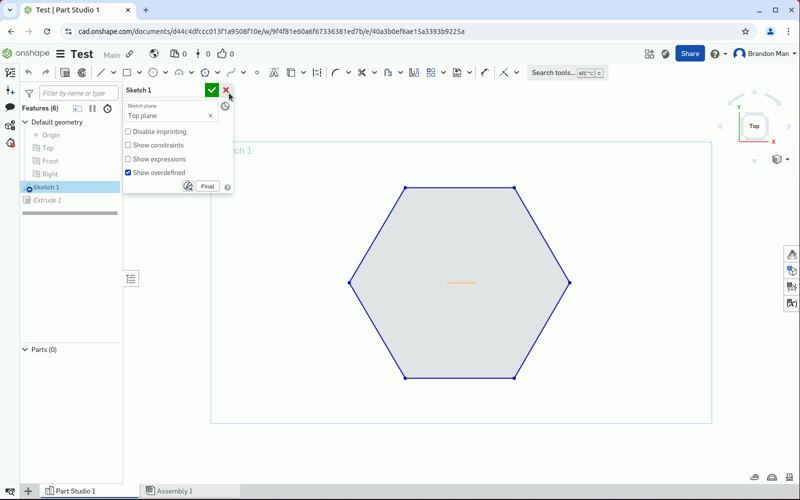
click(229, 92)
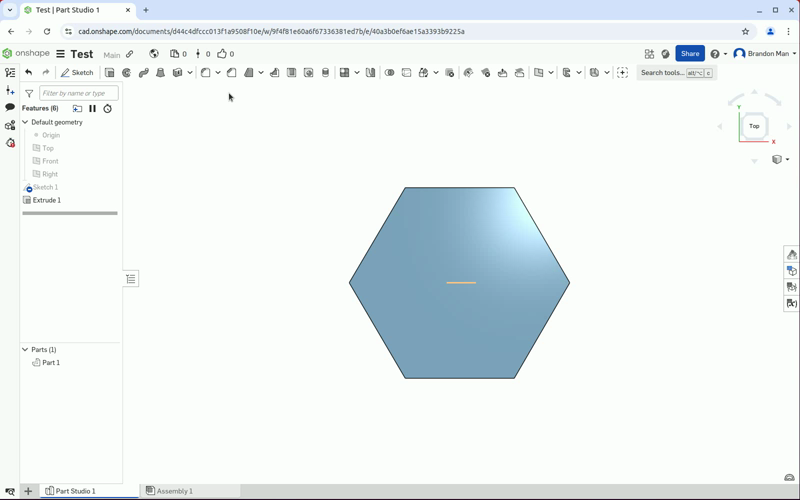
mouse_move(541, 75)
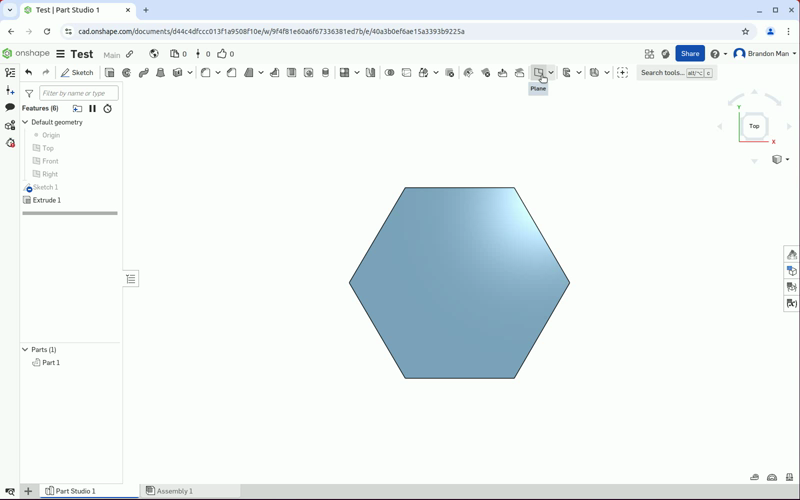
click(541, 75)
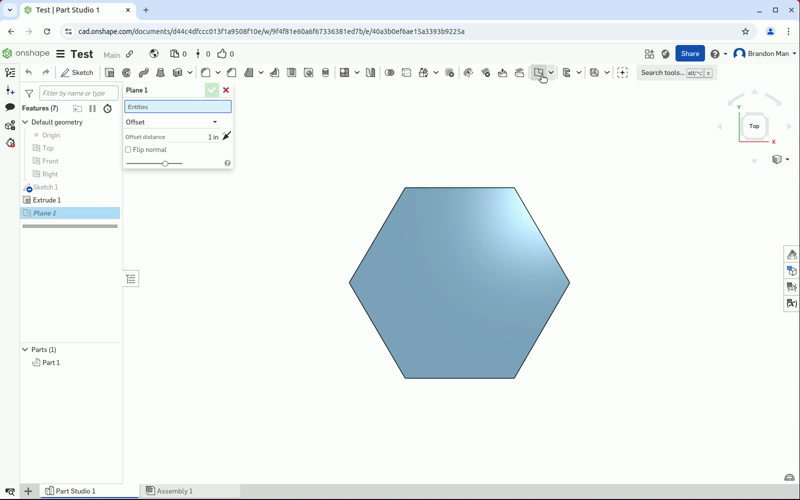
mouse_move(73, 150)
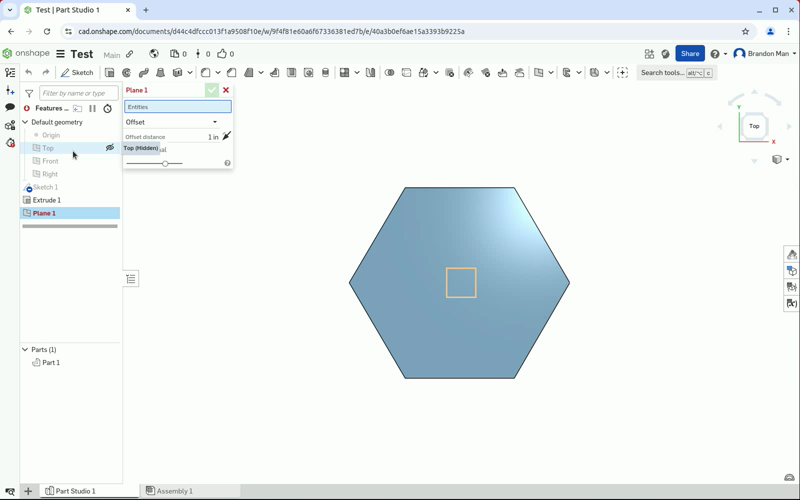
click(73, 150)
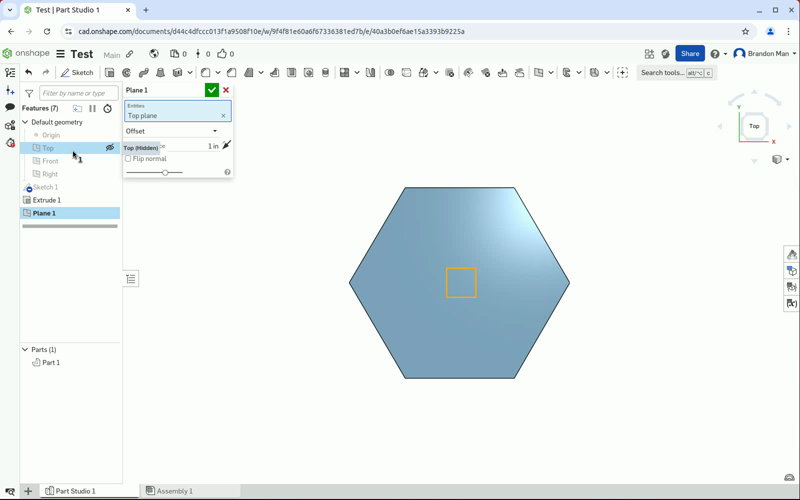
key(tab, 2)
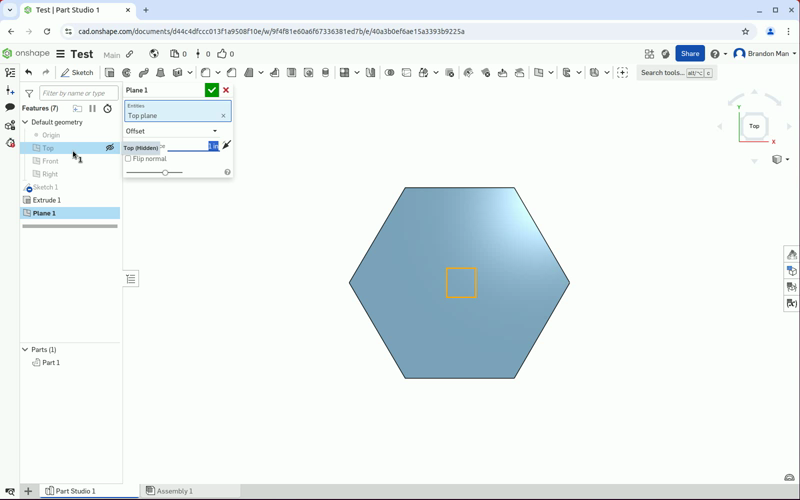
text(15.405)
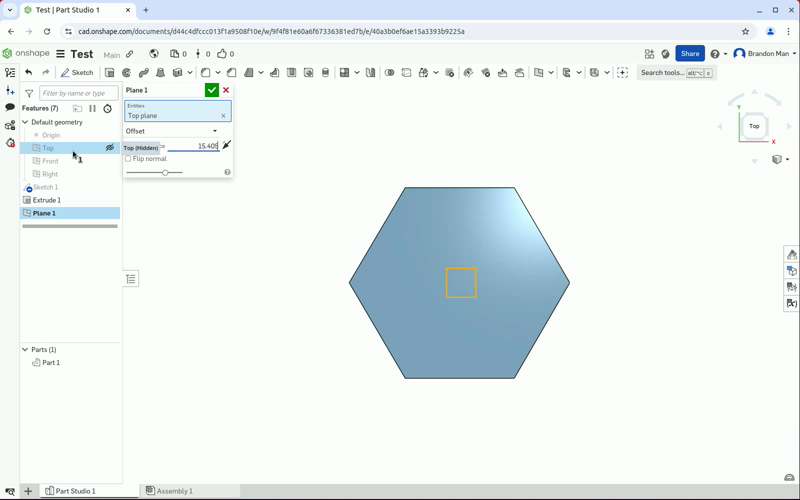
key(enter, 2)
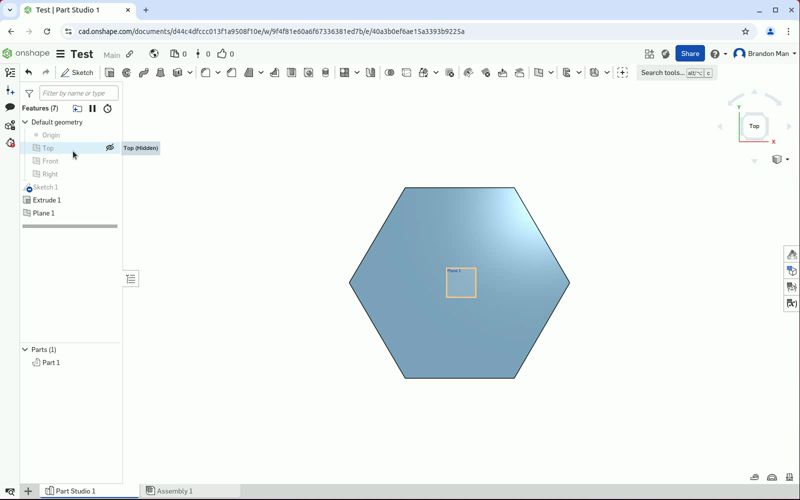
key(shift+s)
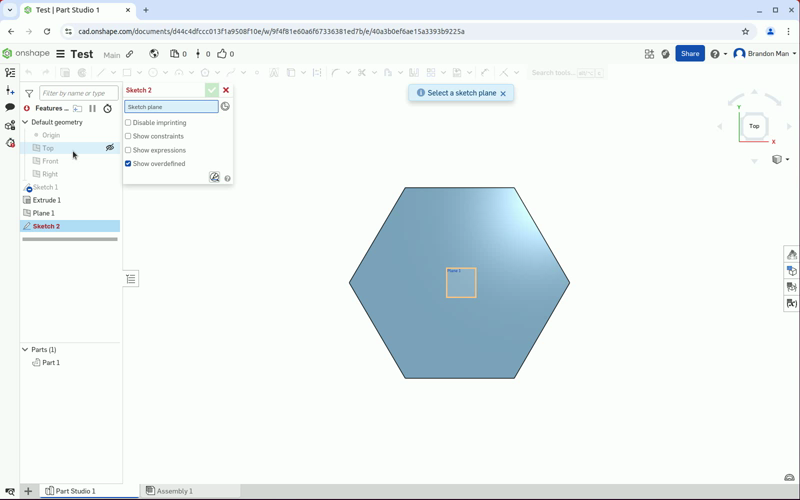
mouse_move(73, 215)
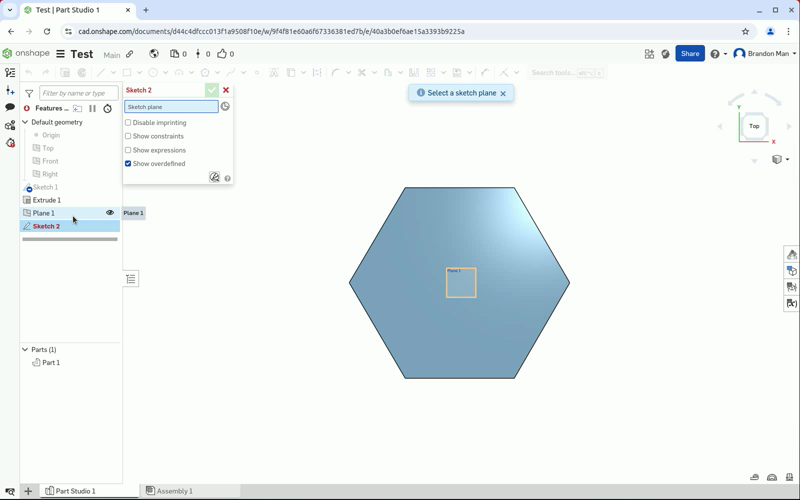
click(73, 215)
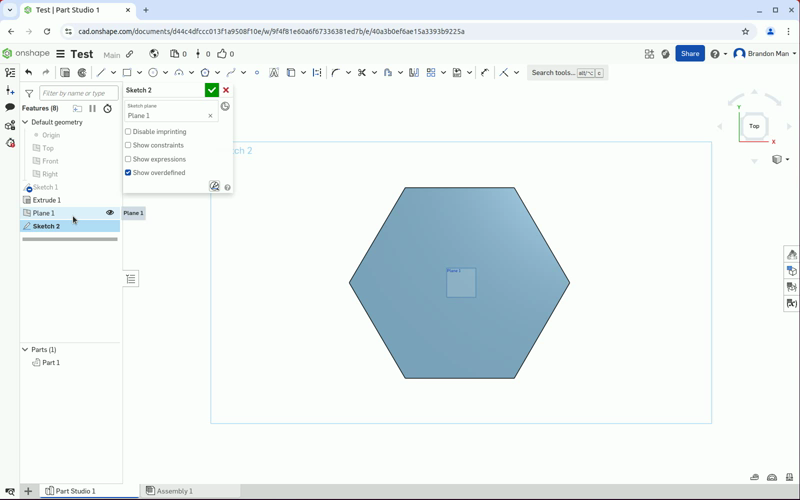
mouse_move(73, 352)
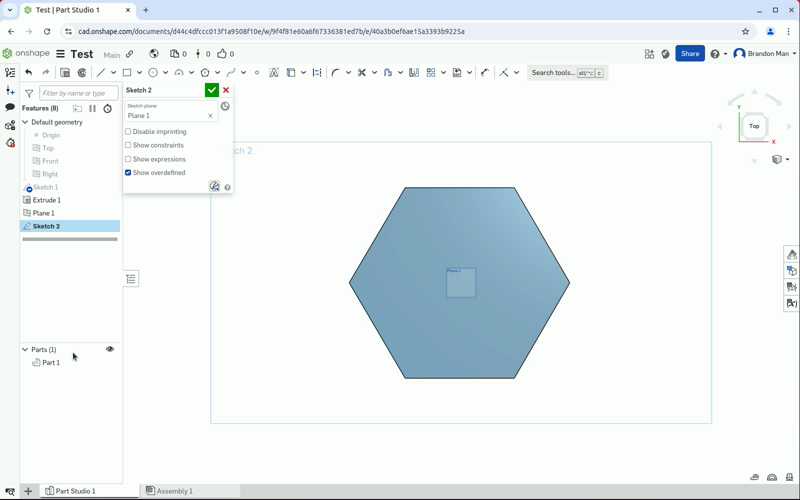
key(y)
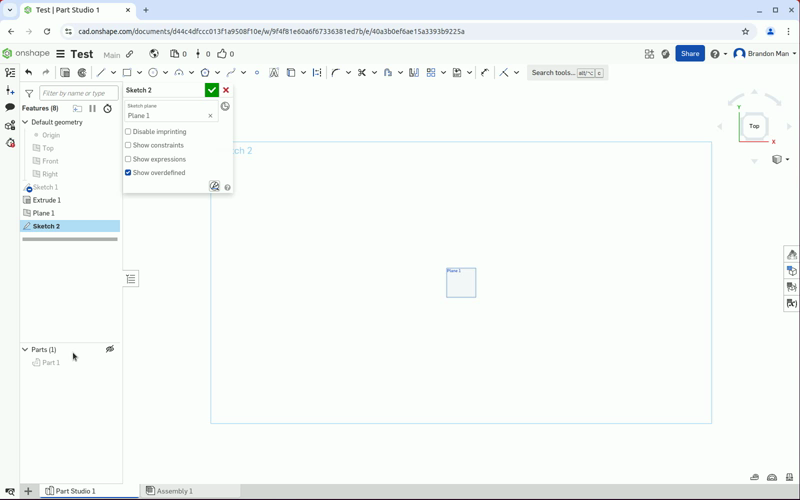
key(c)
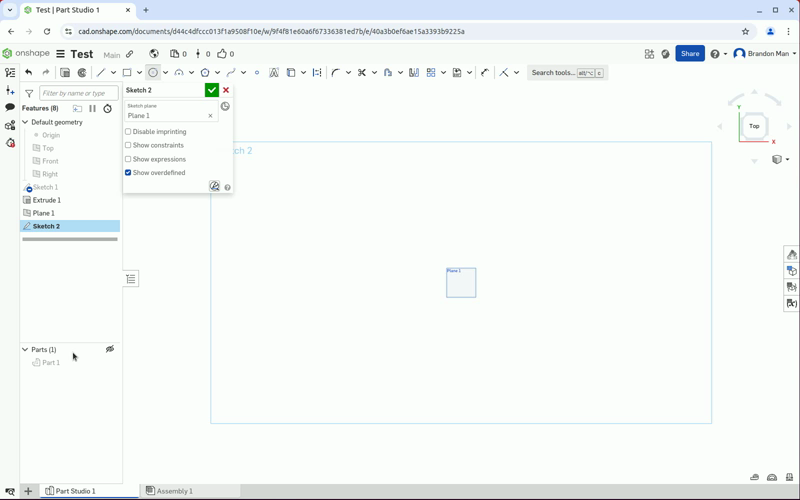
key_down(shift)
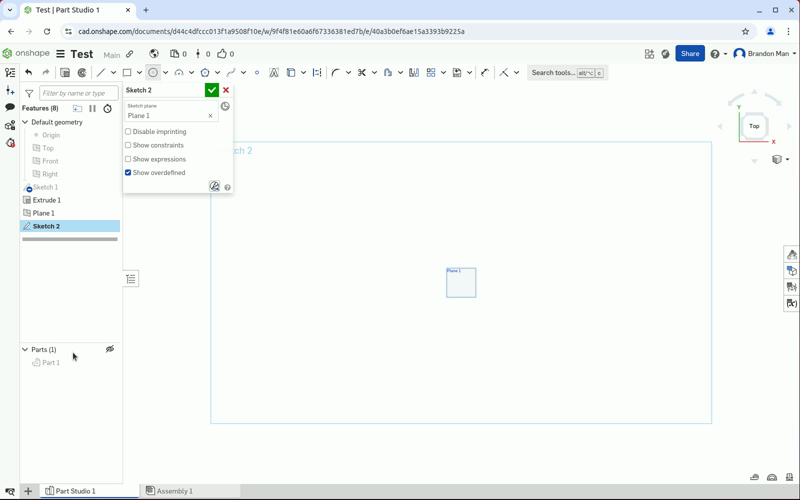
mouse_move(461, 282)
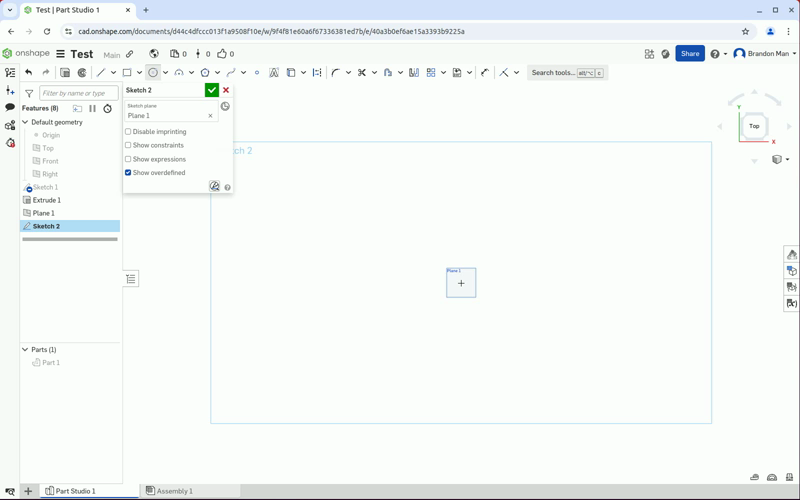
click(461, 282)
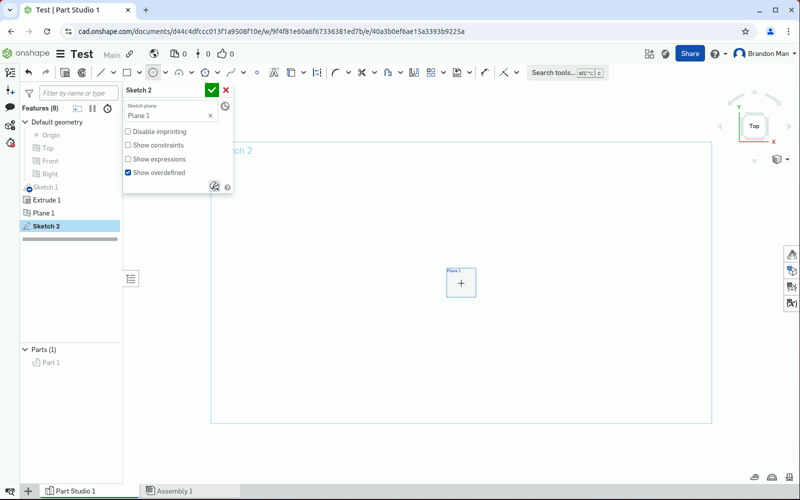
key_up(shift)
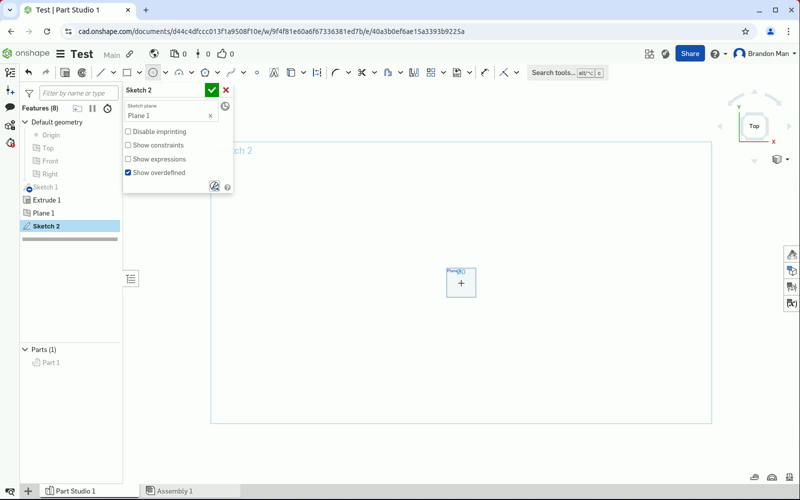
mouse_move(552, 282)
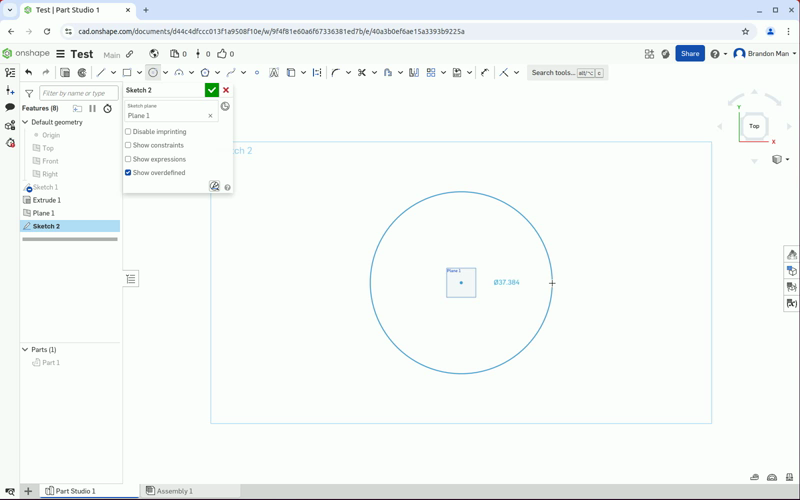
click(552, 282)
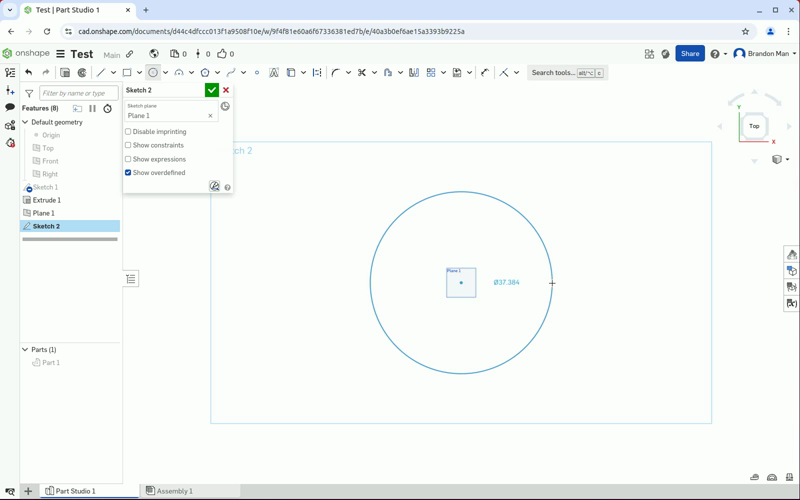
key(esc)
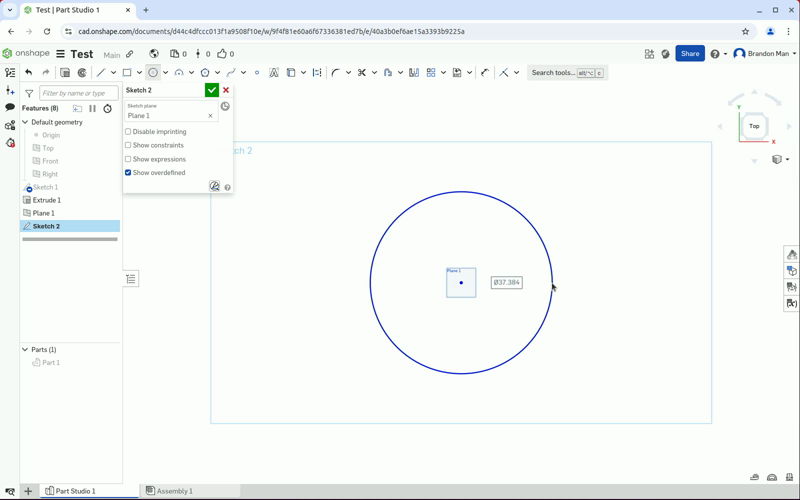
mouse_move(400, 289)
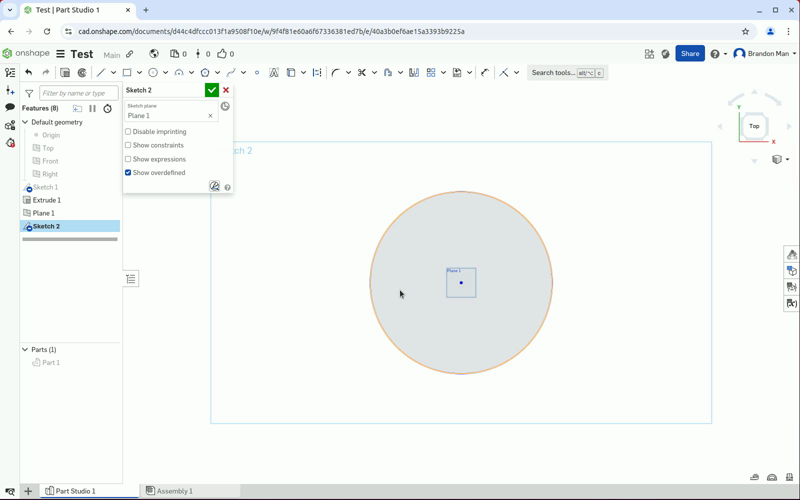
click(400, 289)
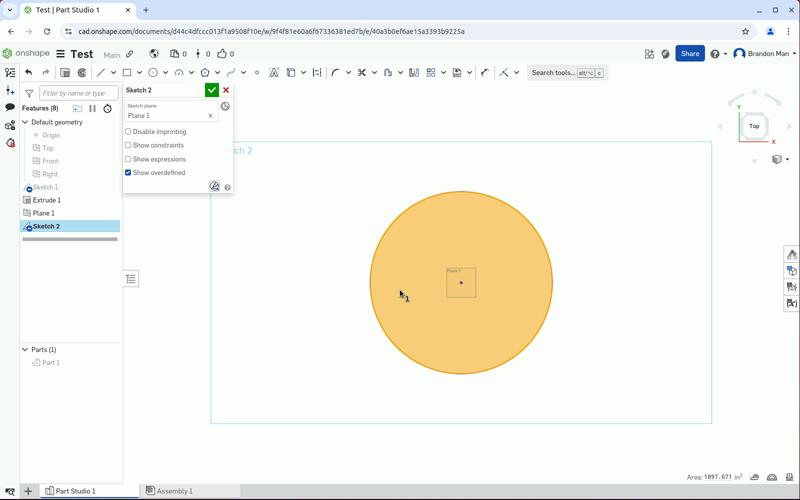
mouse_move(73, 352)
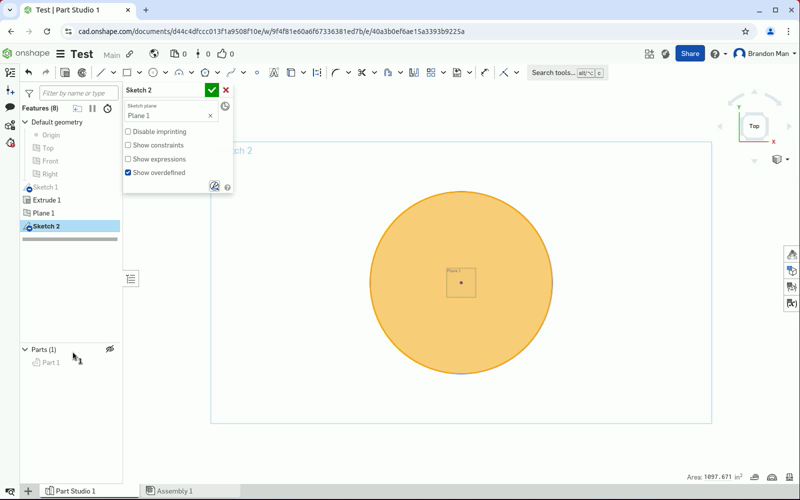
key(shift+y)
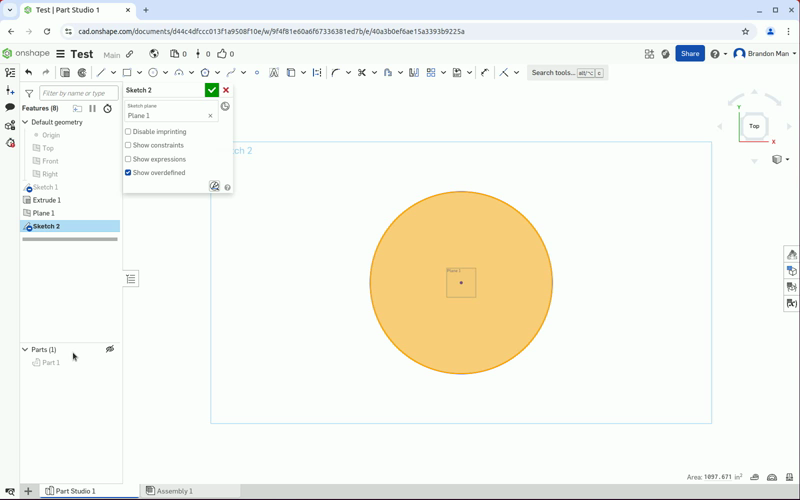
key(shift+e)
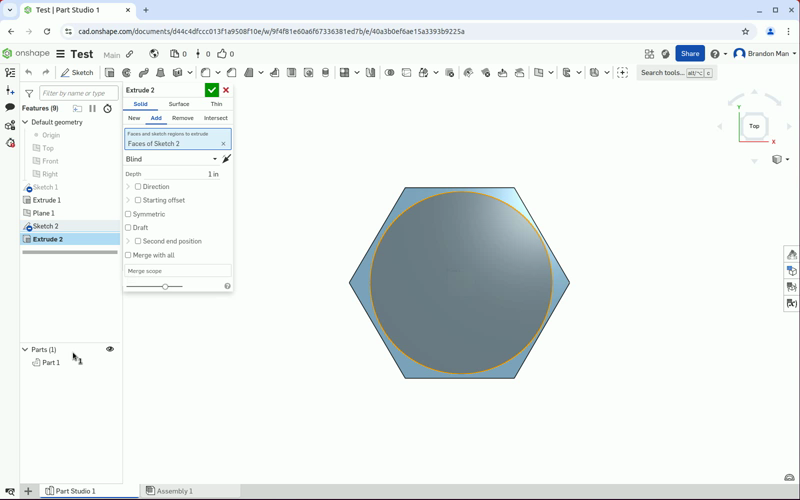
mouse_move(143, 106)
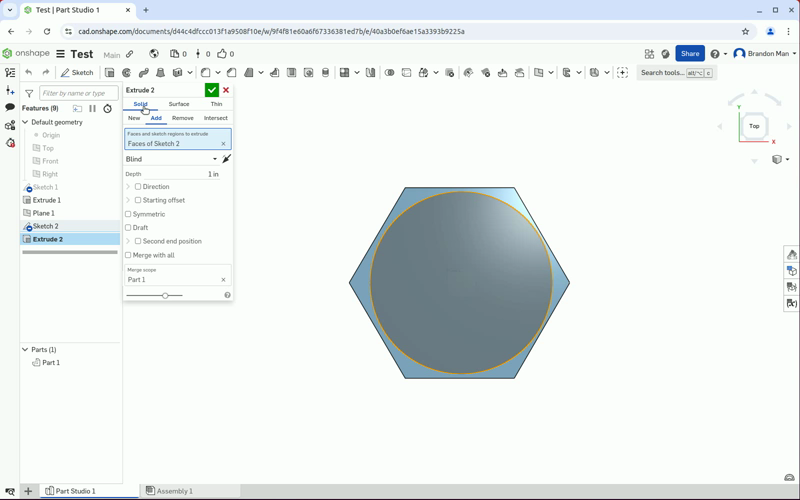
click(143, 106)
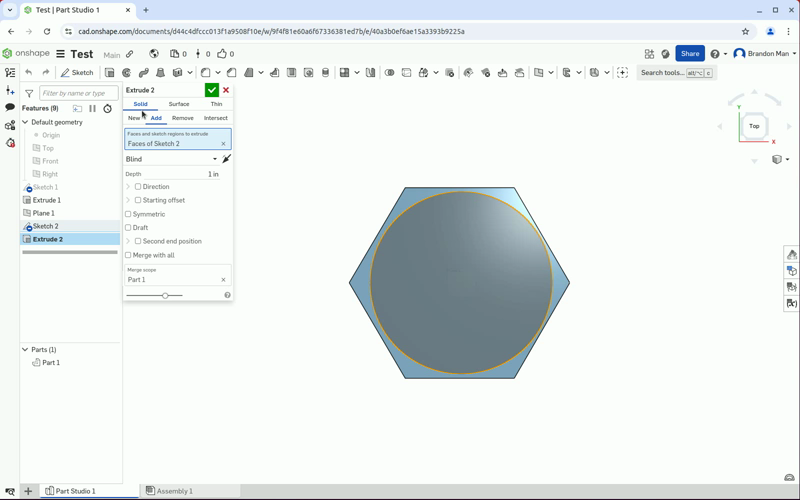
mouse_move(137, 120)
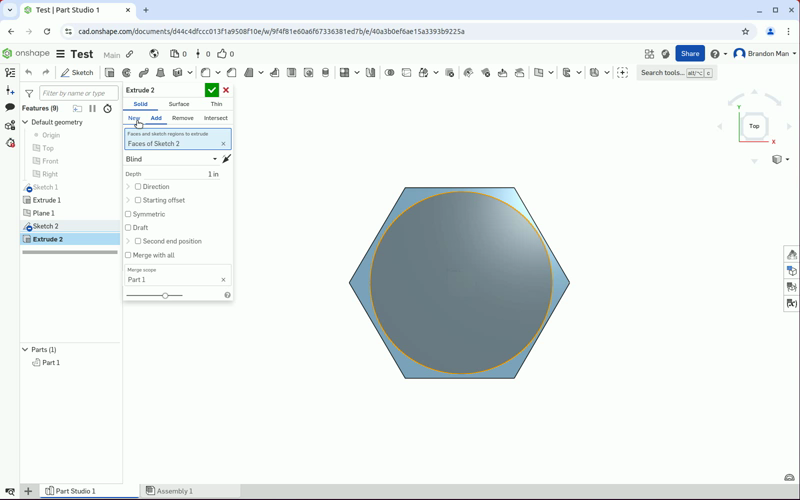
click(137, 120)
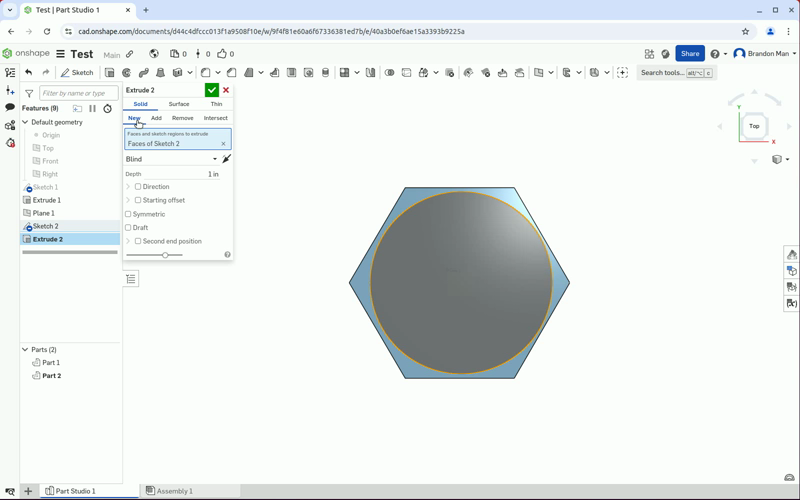
key(tab, 4)
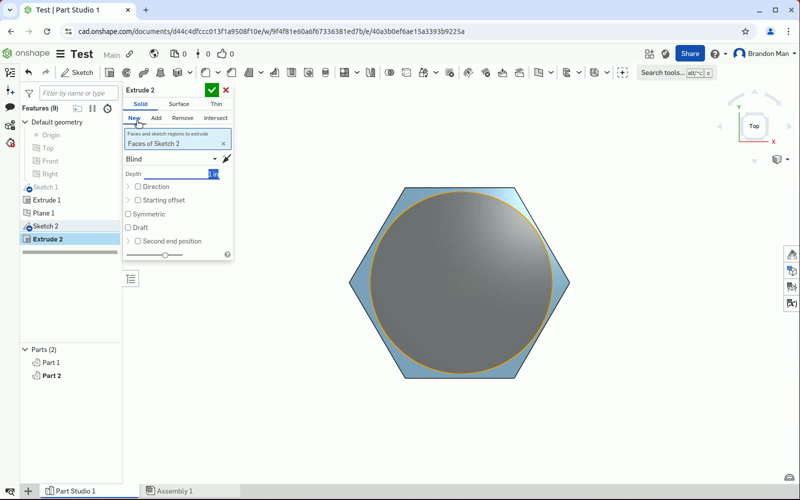
text(7.703)
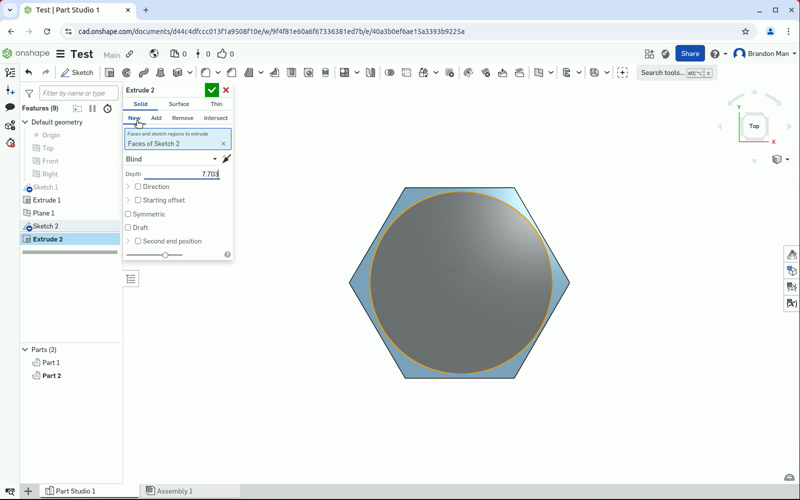
key(enter)
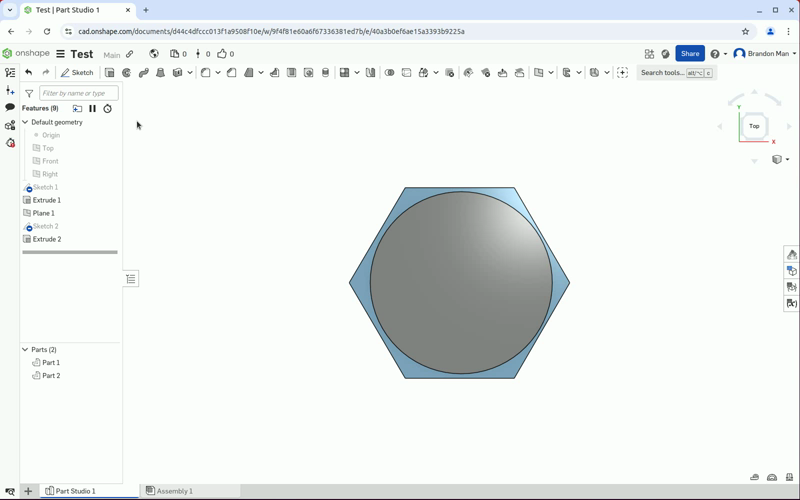
key(shift+h)
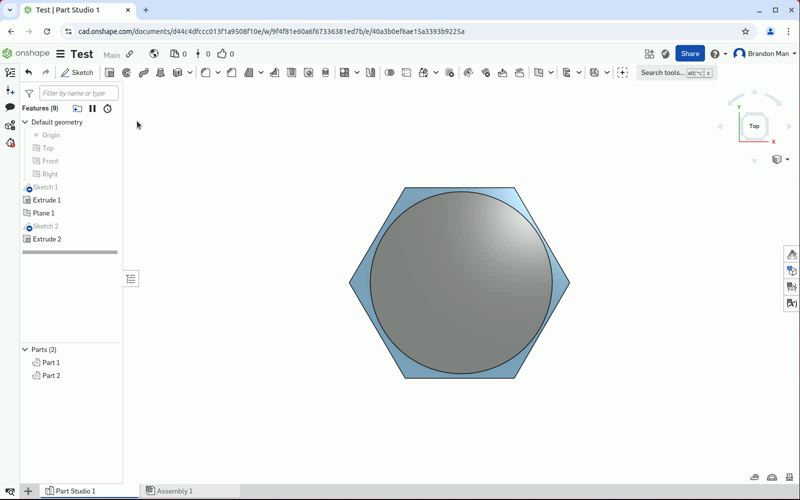
key(shift+h)
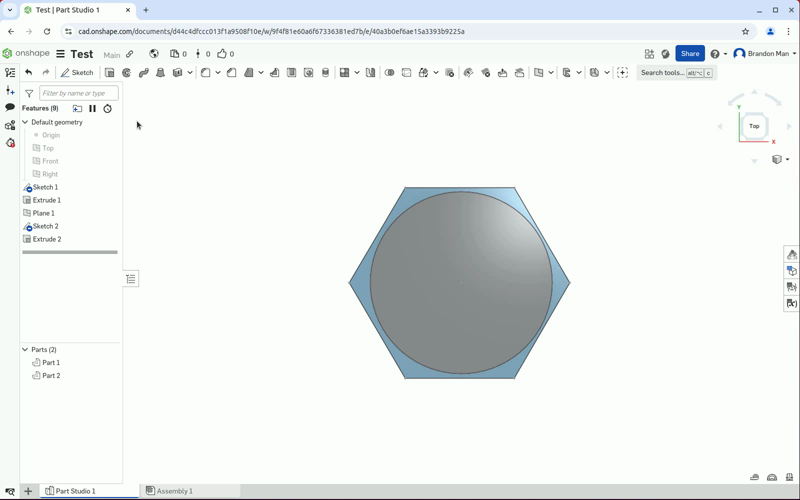
key(shift+7)
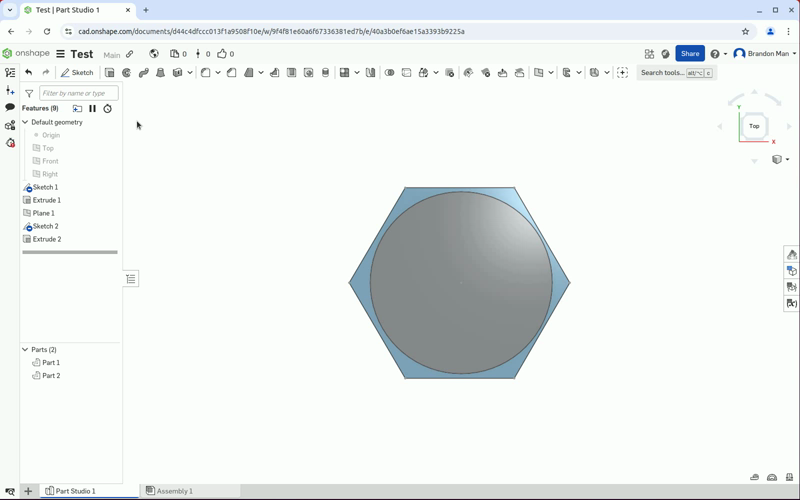
key(up, 3)
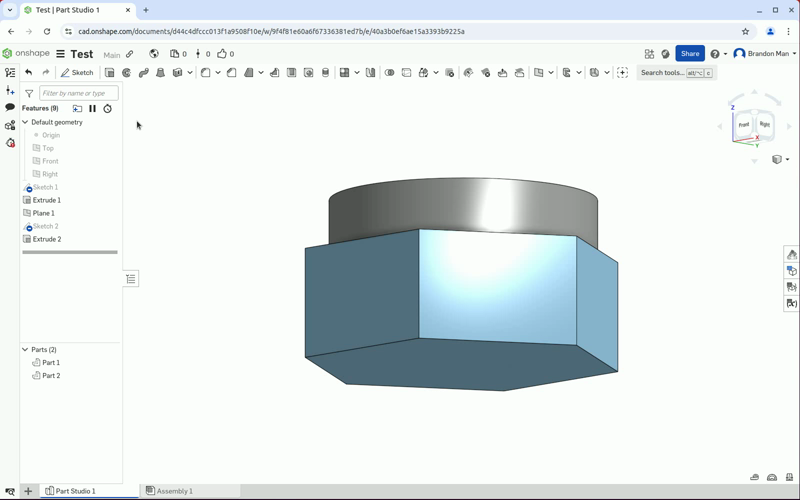
key(left, 3)
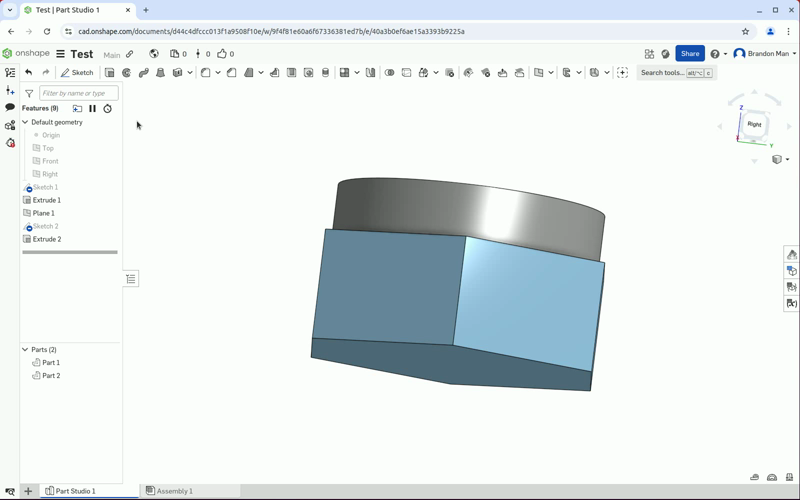
key(right, 3)
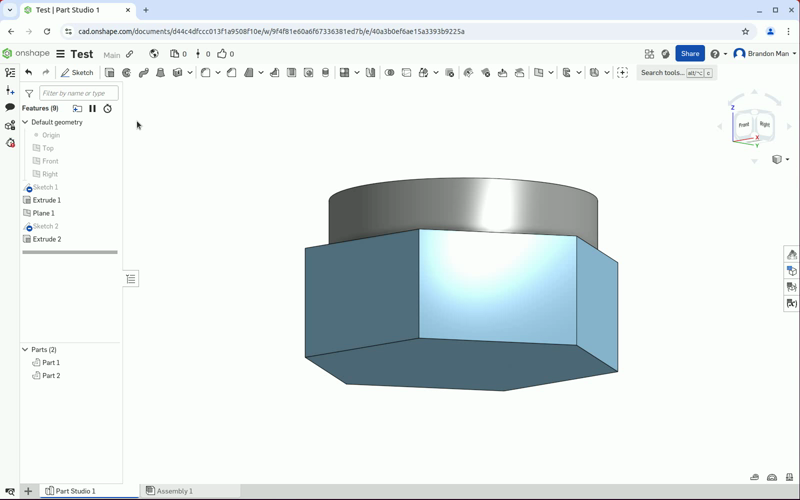
key(down, 3)
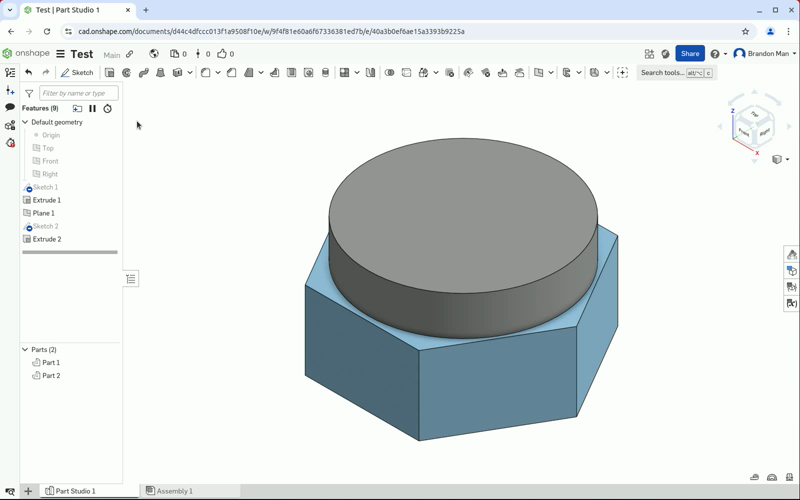
mouse_move(73, 189)
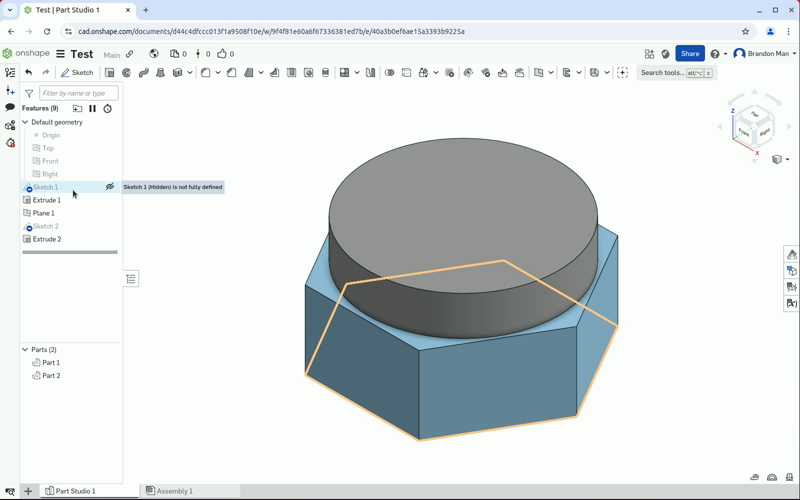
click(73, 189)